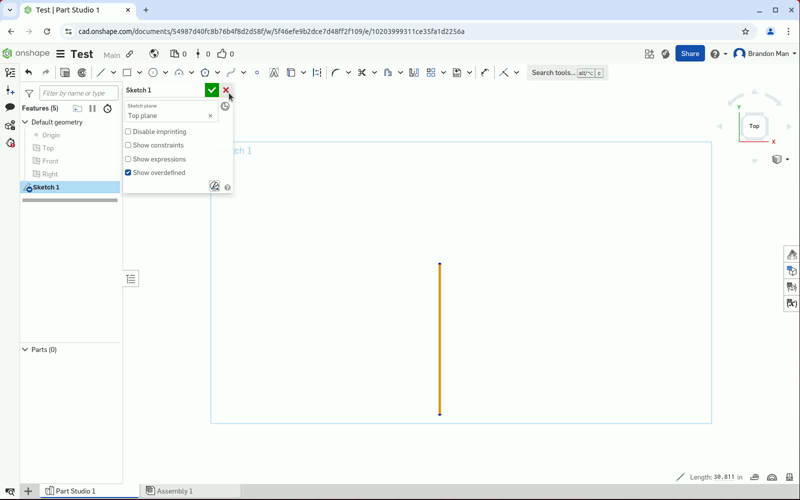
key(shift+h)
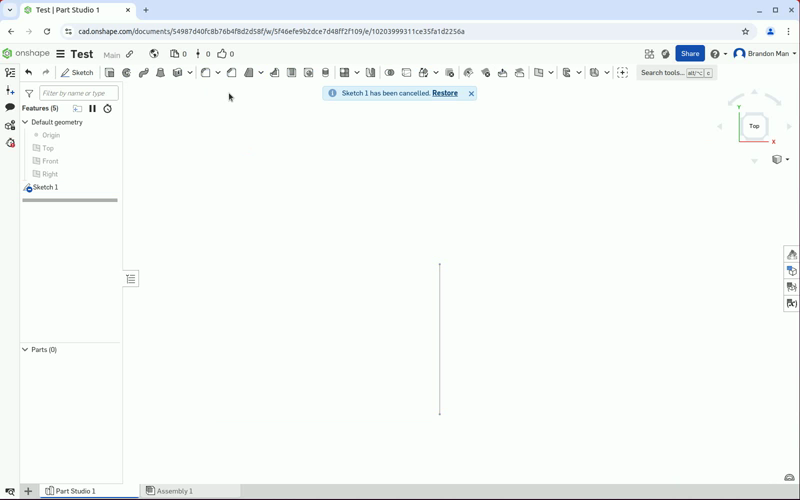
key(shift+s)
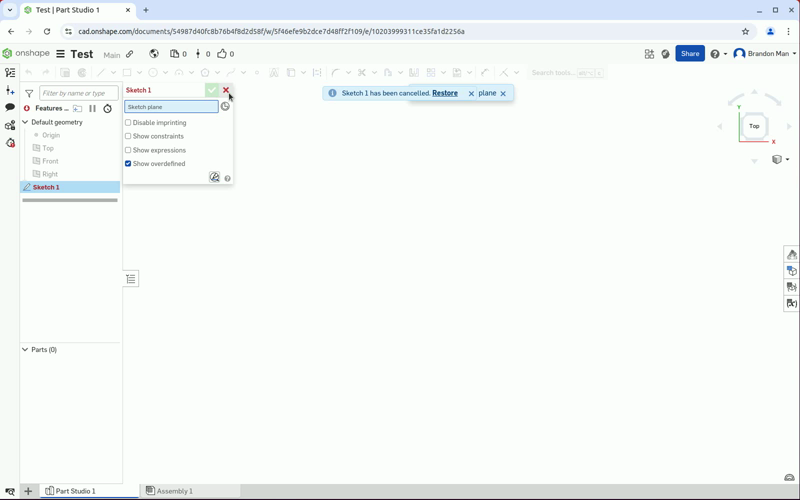
mouse_move(73, 150)
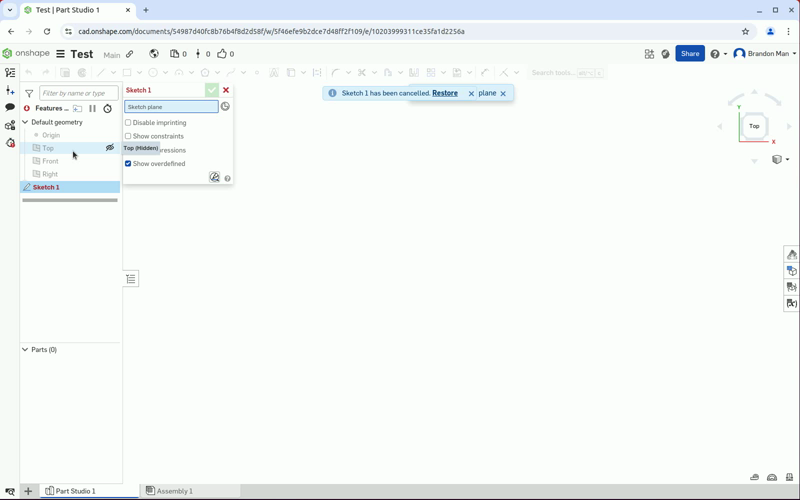
click(73, 150)
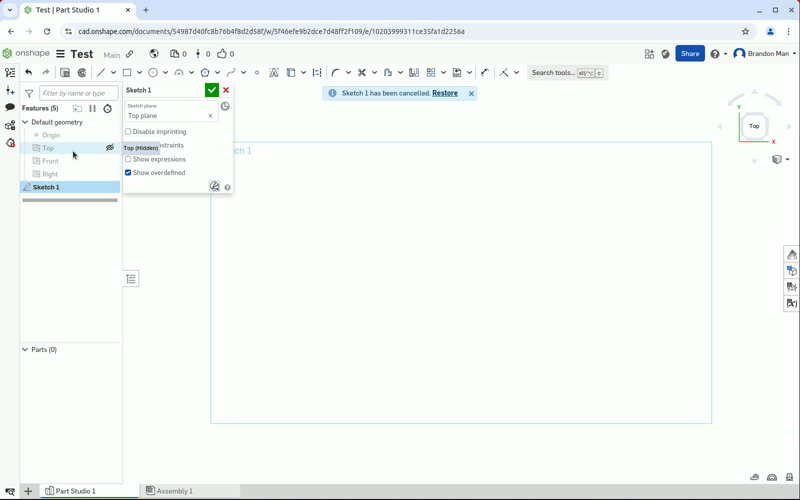
mouse_move(73, 352)
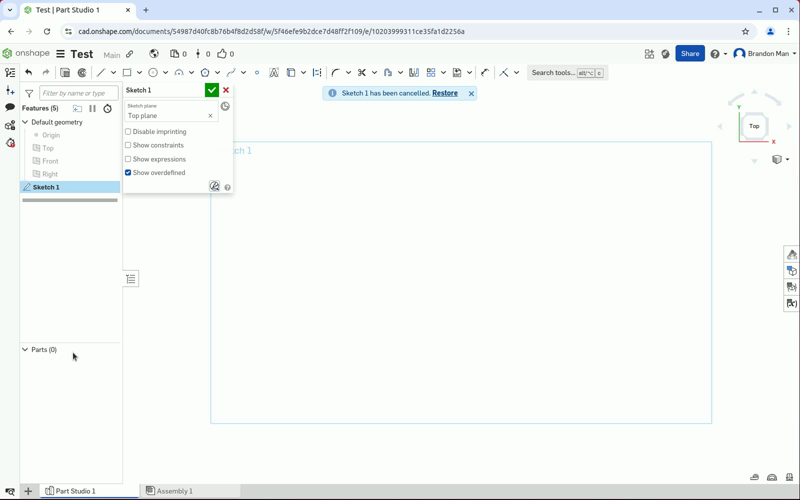
key(y)
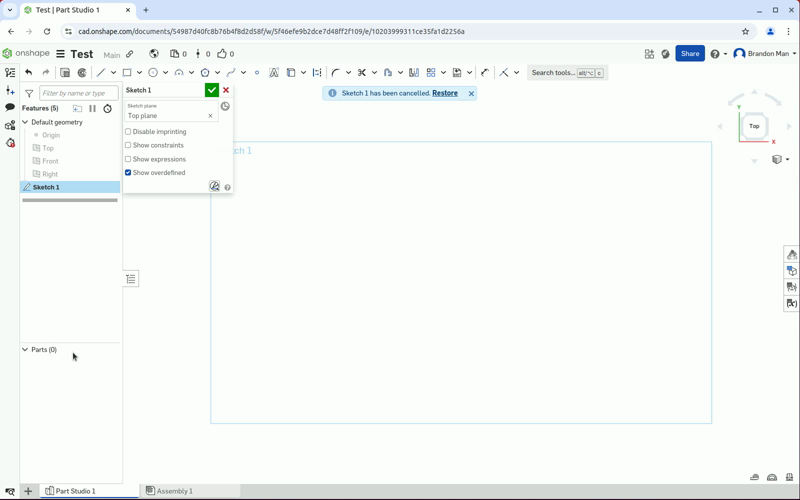
key(l)
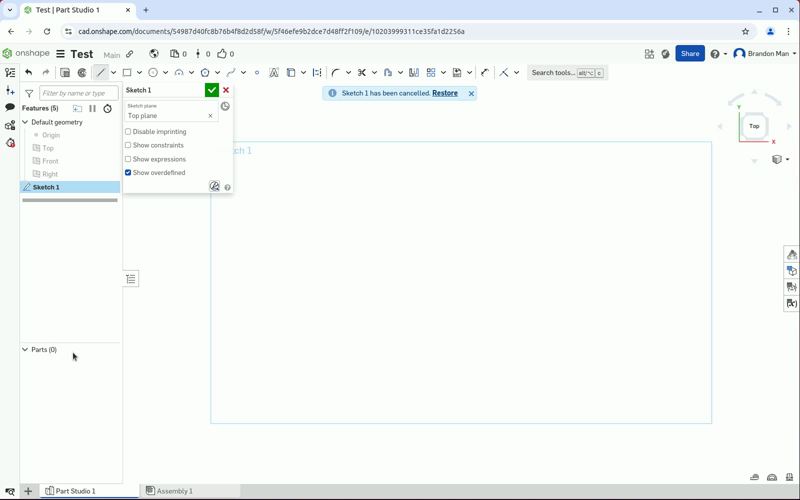
key_down(shift)
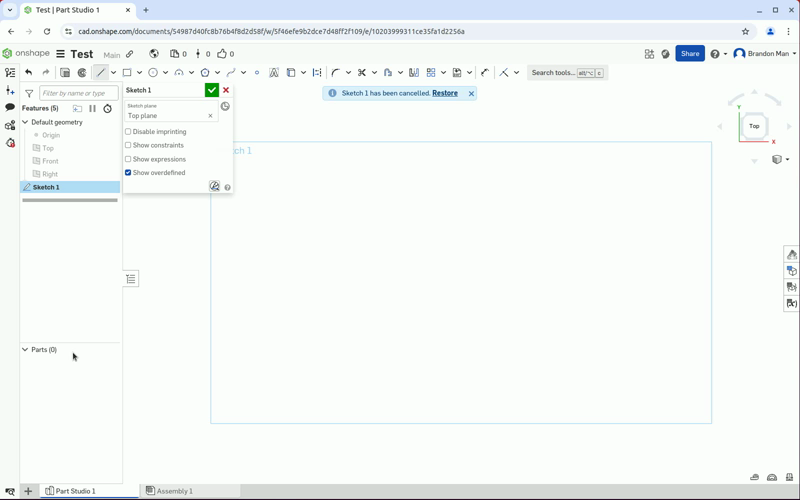
mouse_move(348, 298)
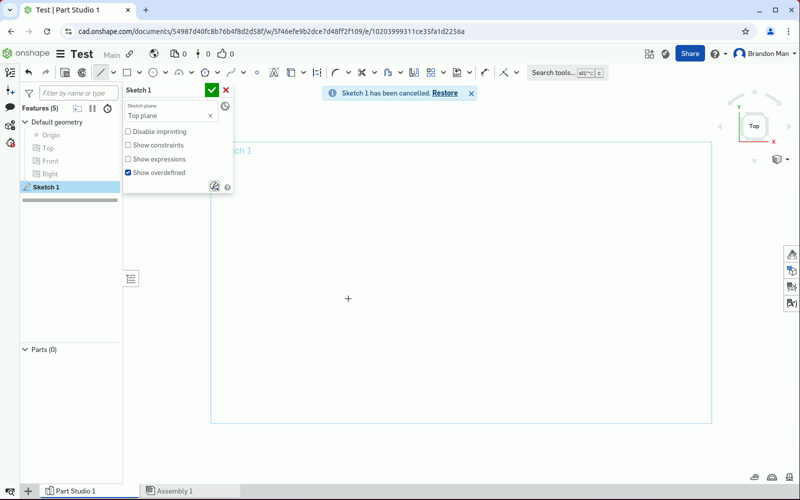
click(348, 298)
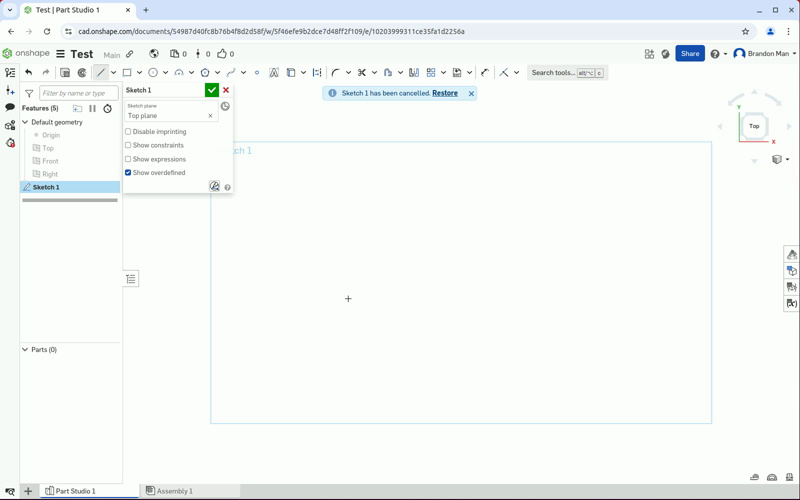
key_up(shift)
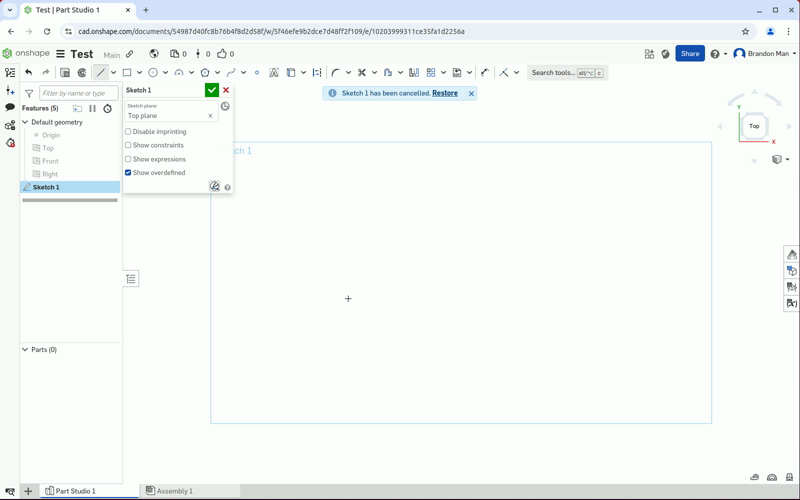
key_down(shift)
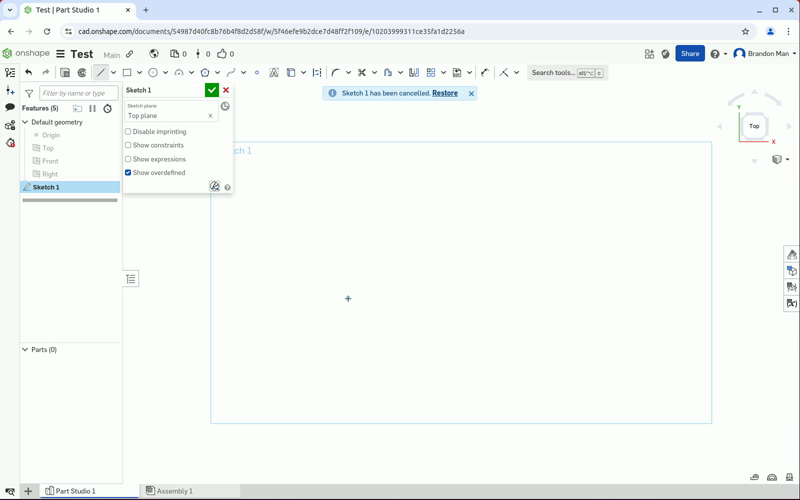
mouse_move(572, 298)
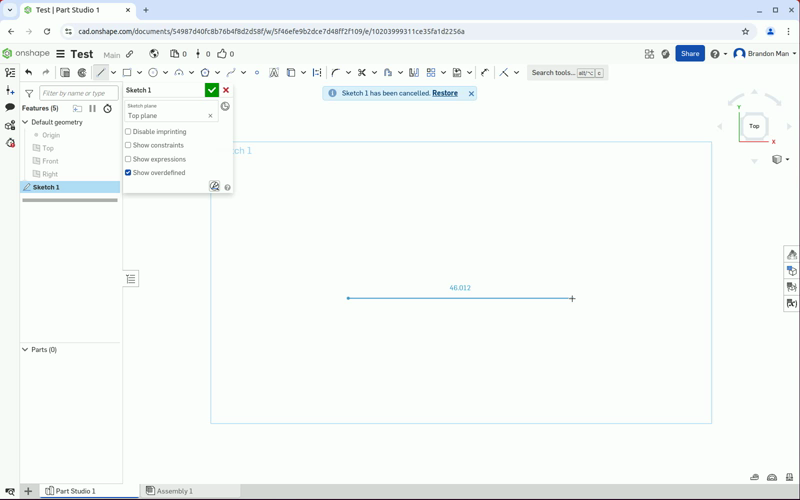
click(572, 298)
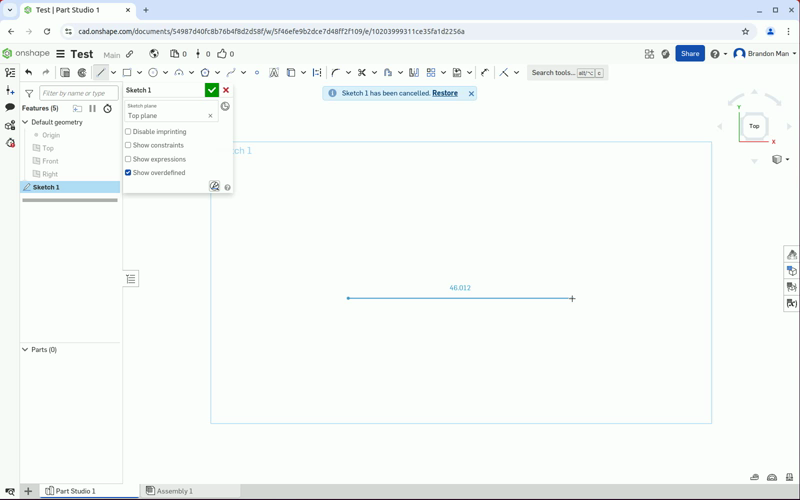
key_up(shift)
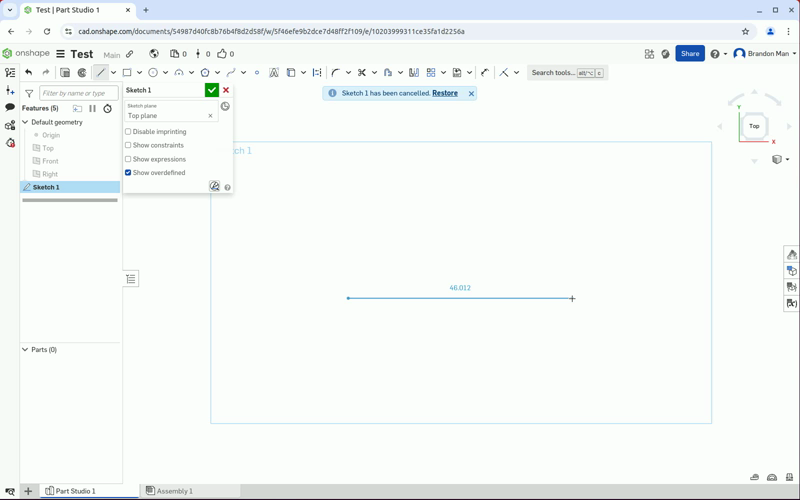
key_down(shift)
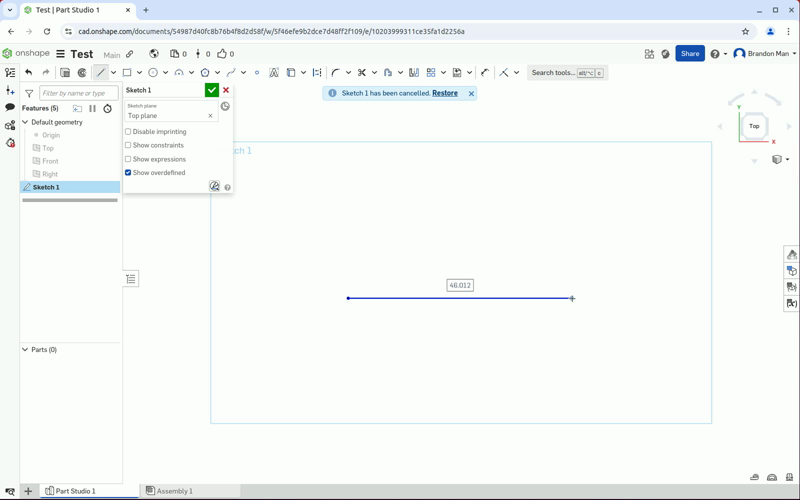
mouse_move(589, 298)
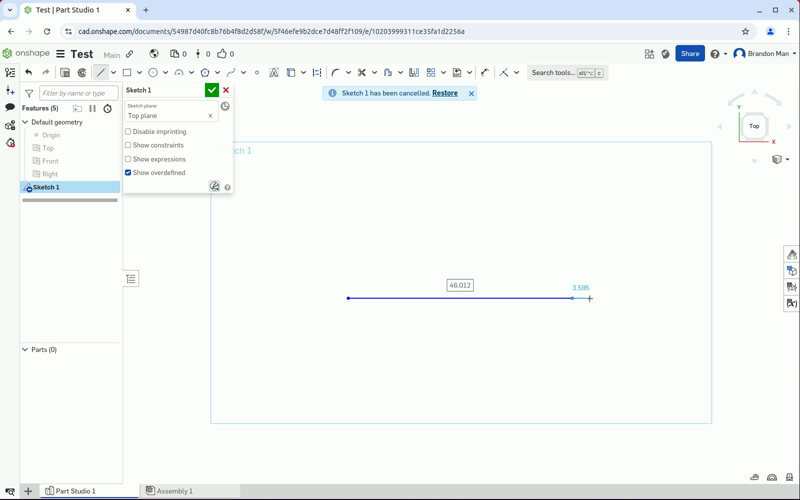
mouse_move(572, 267)
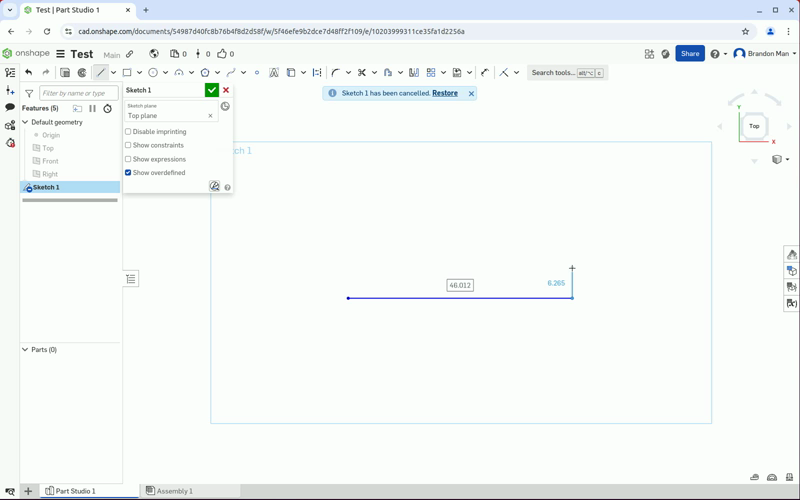
click(572, 267)
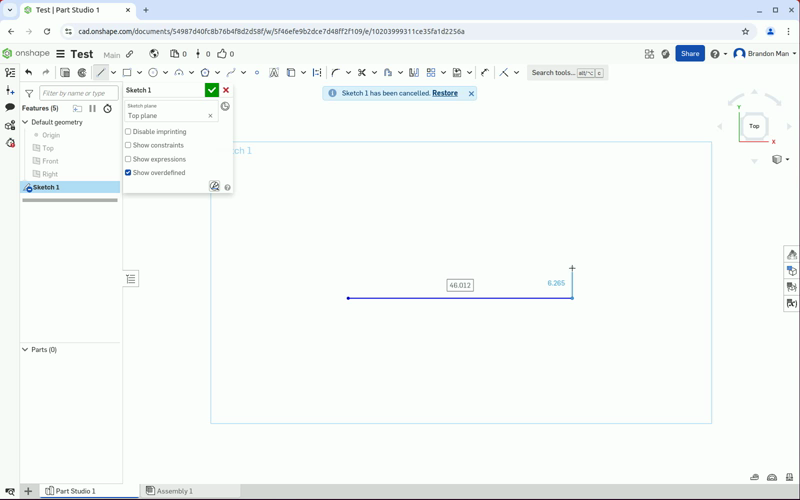
key_up(shift)
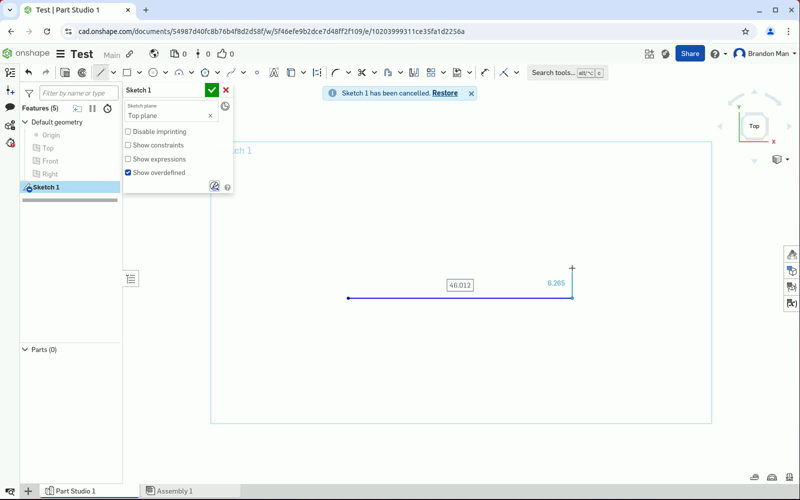
key_down(shift)
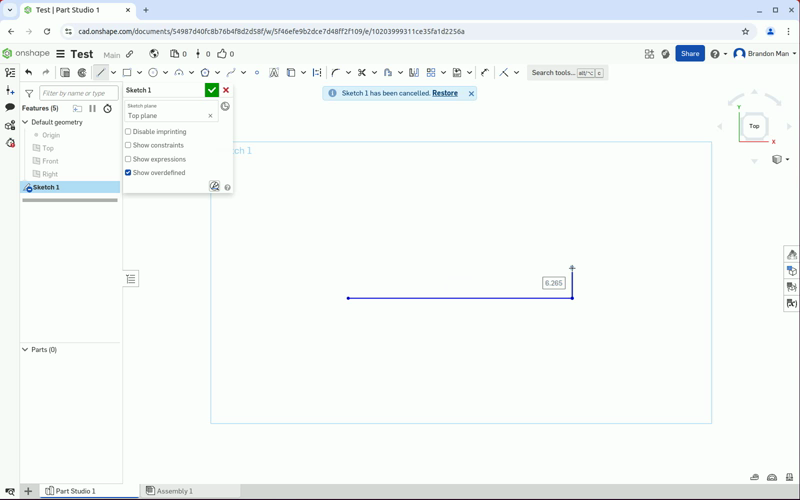
mouse_move(348, 267)
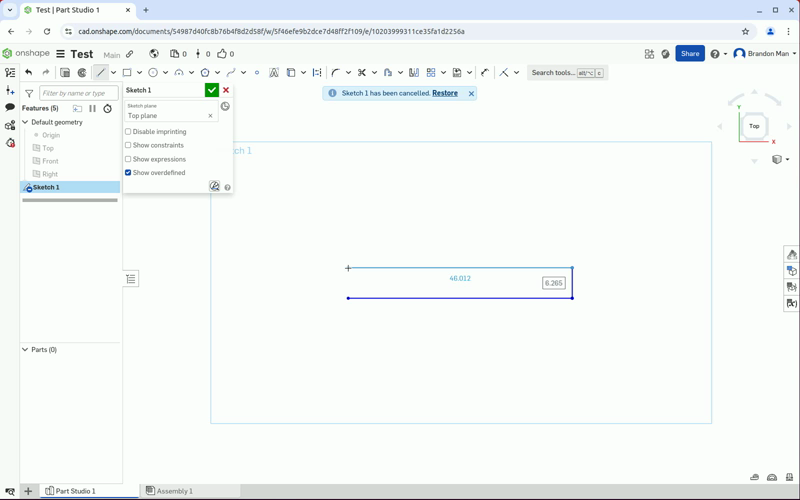
click(348, 267)
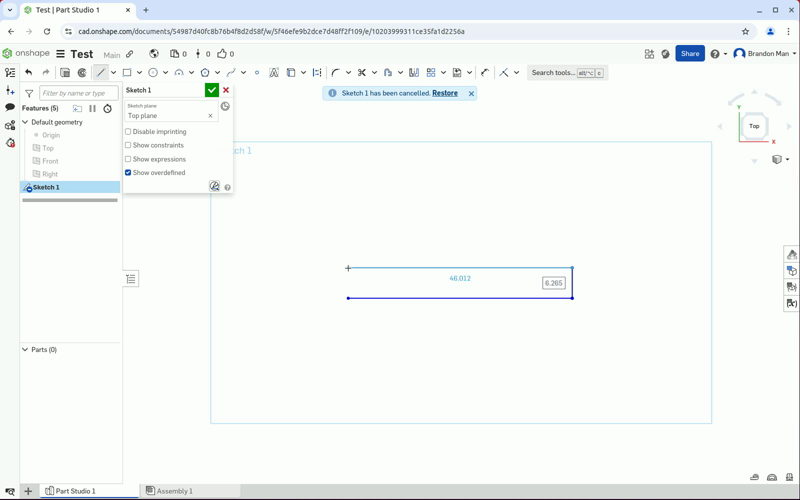
key_up(shift)
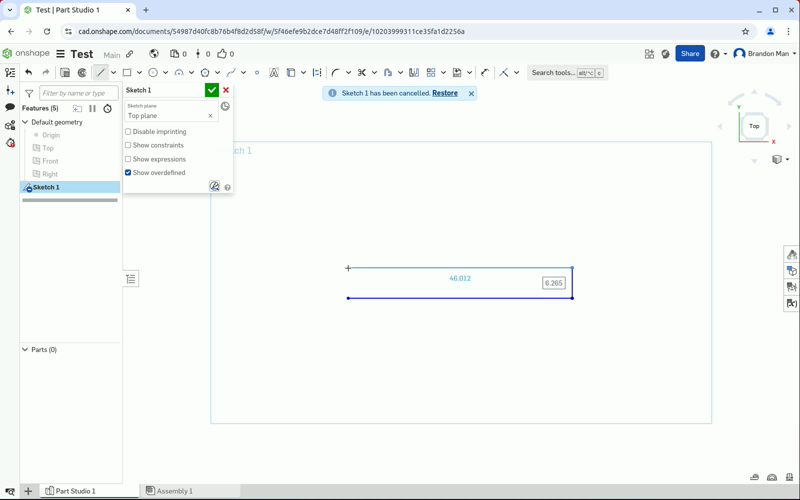
mouse_move(378, 267)
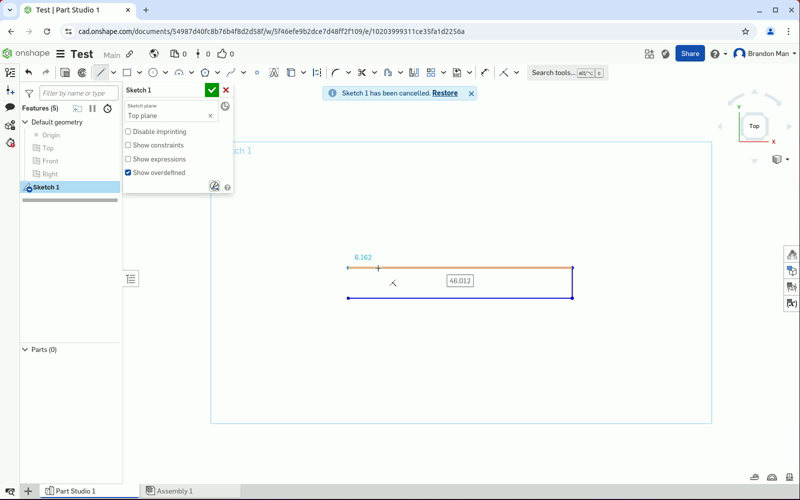
key_down(shift)
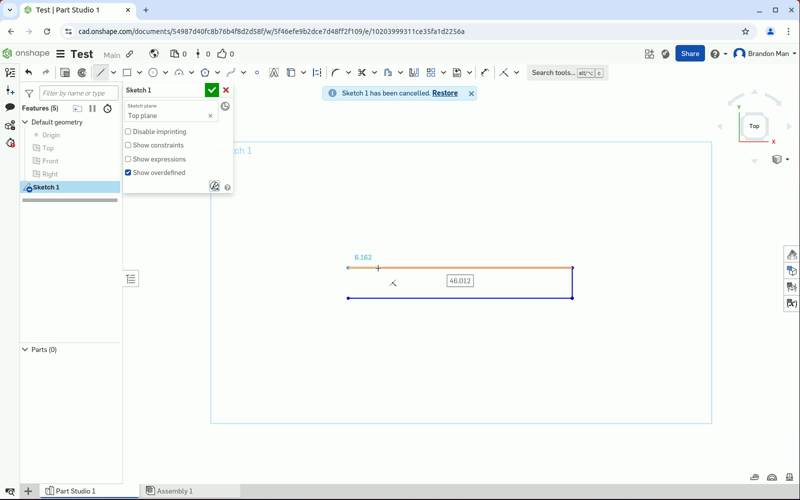
mouse_move(348, 298)
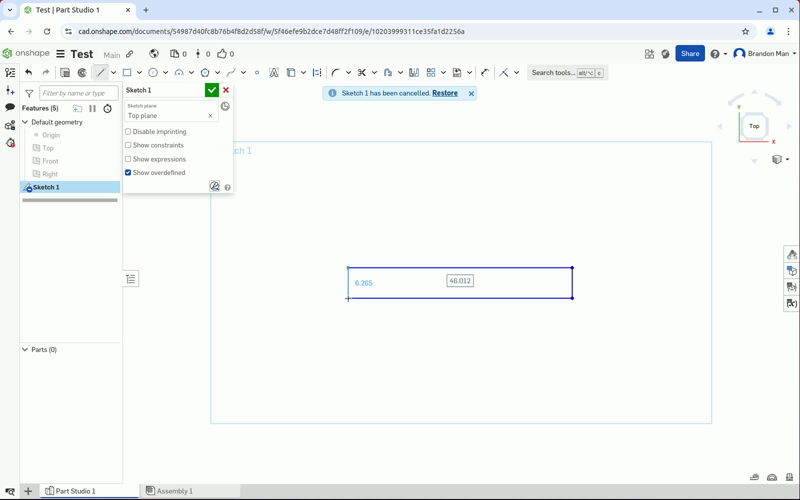
key_up(shift)
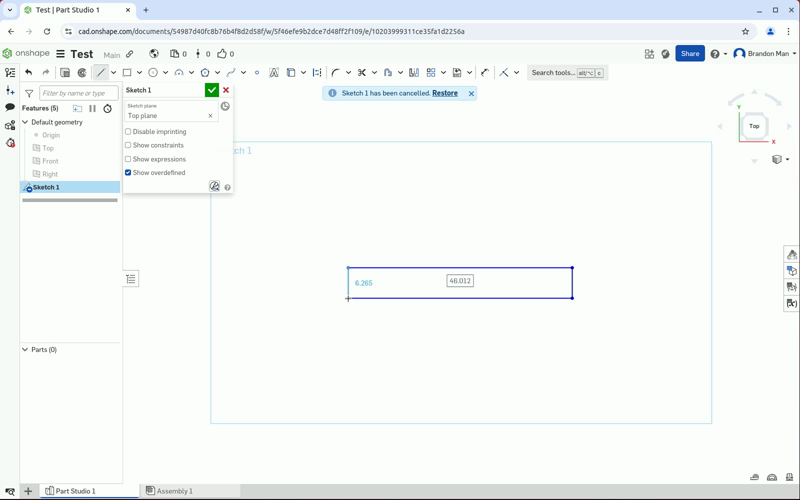
click(348, 298)
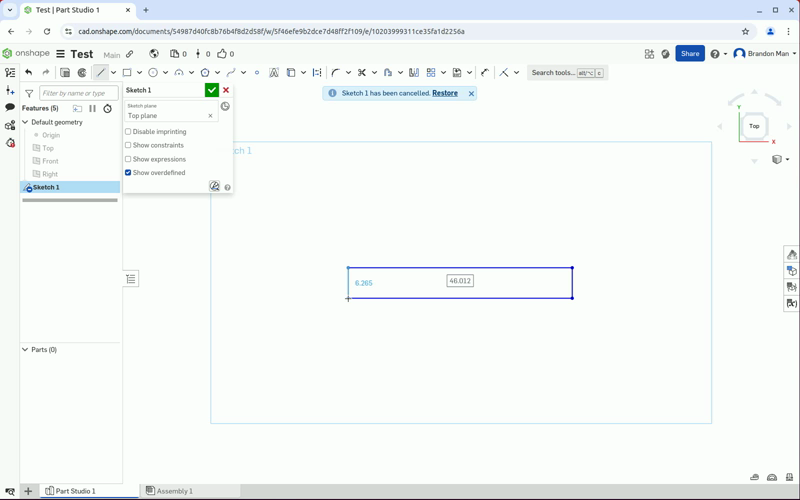
key(esc)
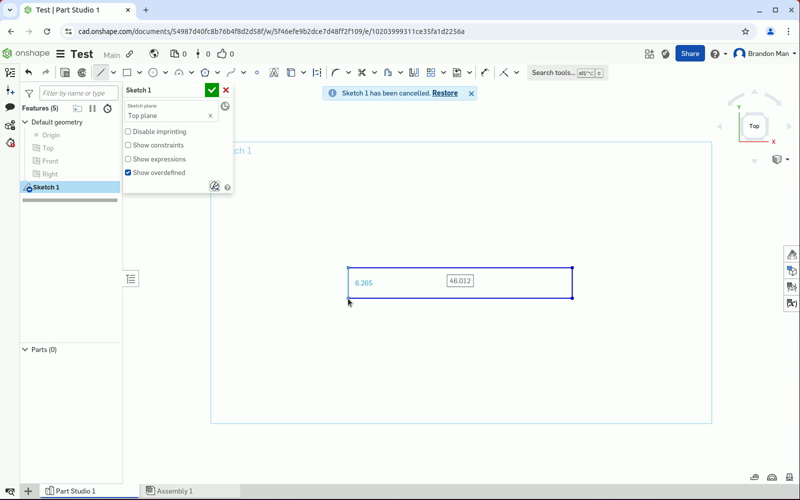
mouse_move(396, 288)
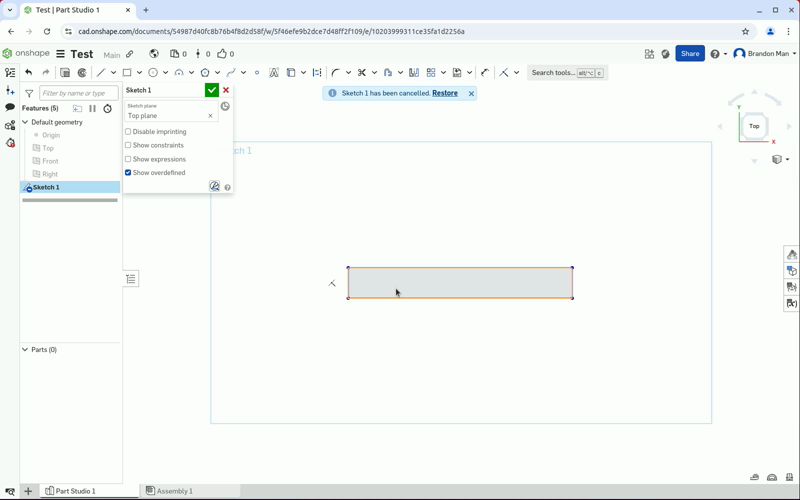
click(396, 288)
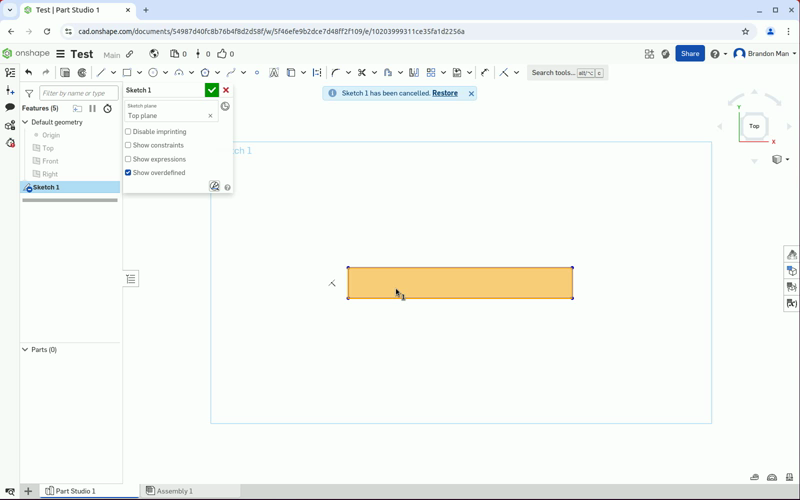
mouse_move(73, 352)
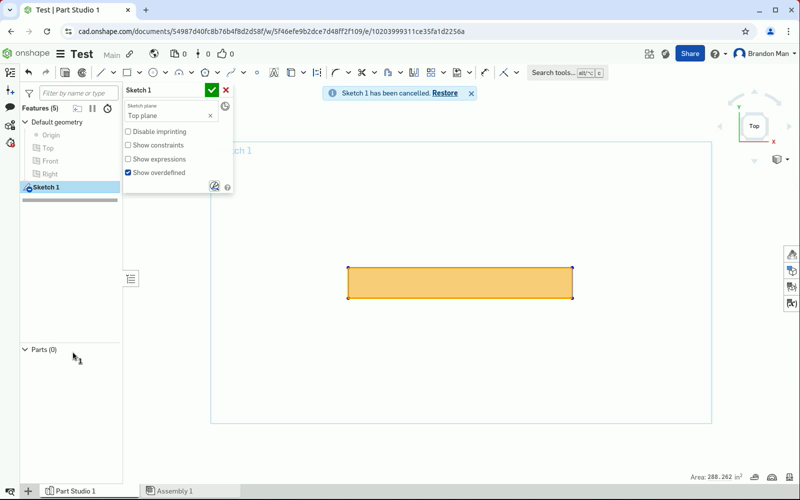
key(shift+y)
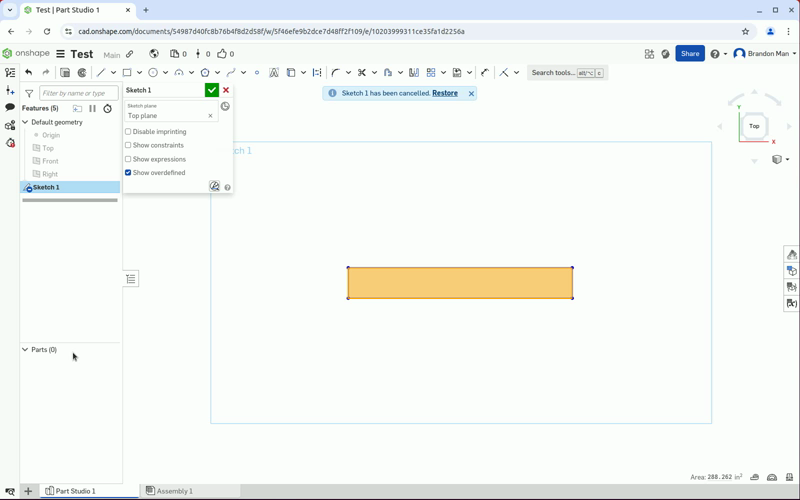
key(shift+e)
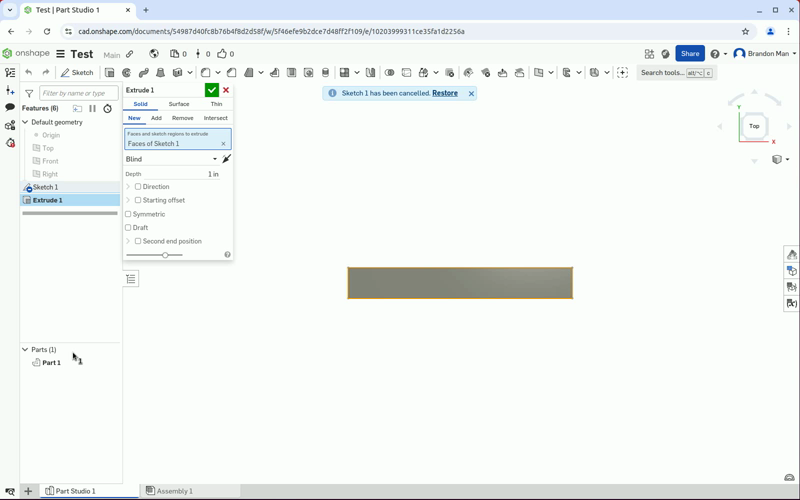
mouse_move(143, 106)
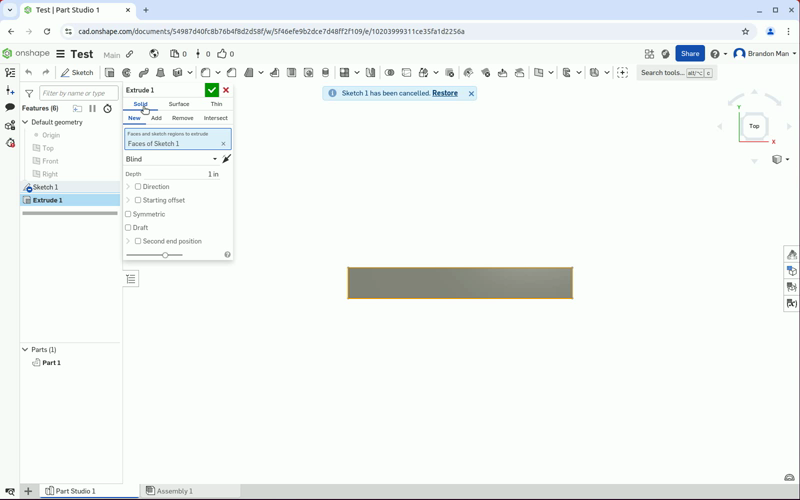
click(143, 106)
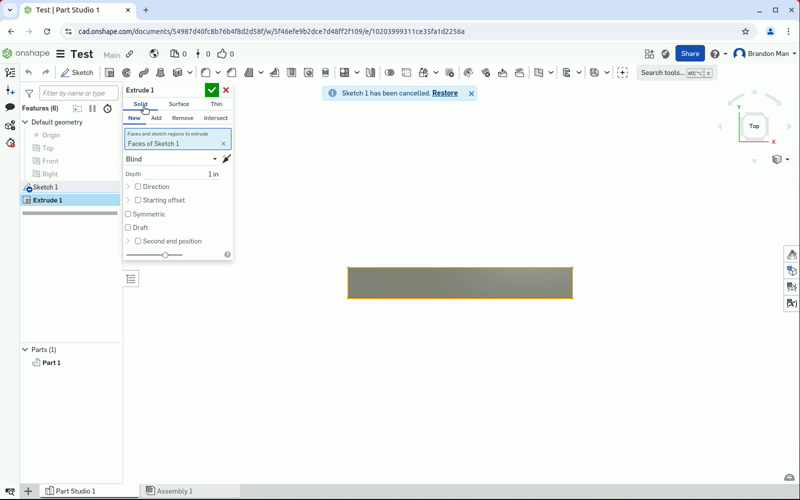
mouse_move(137, 120)
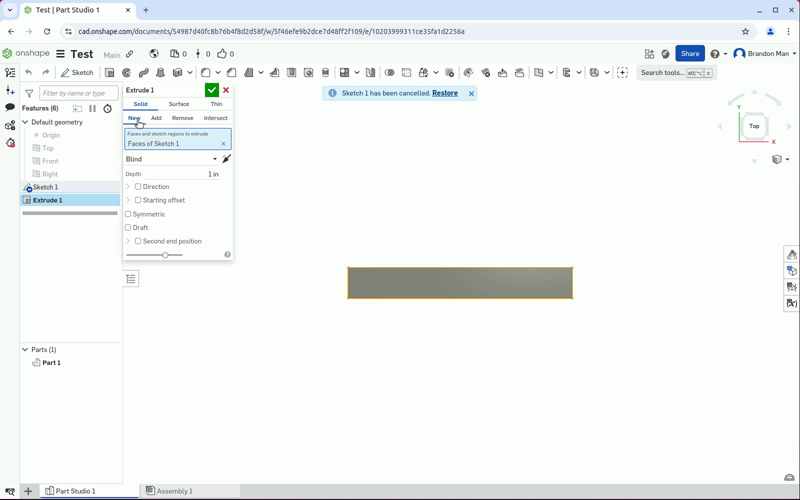
click(137, 120)
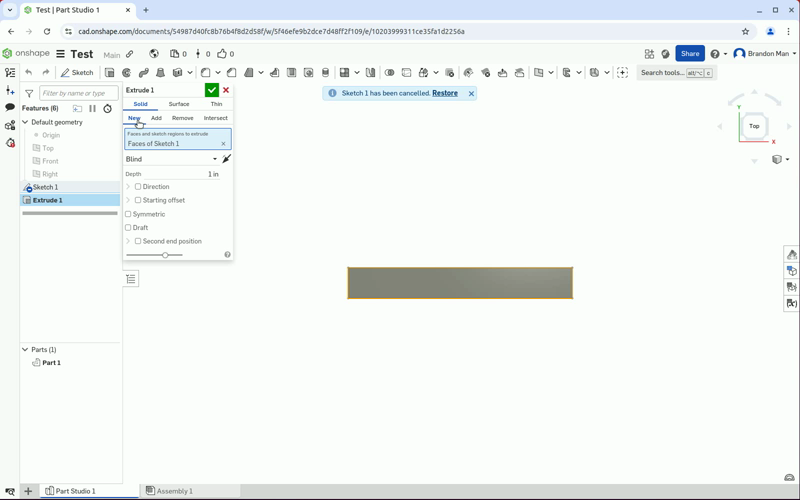
key(tab, 4)
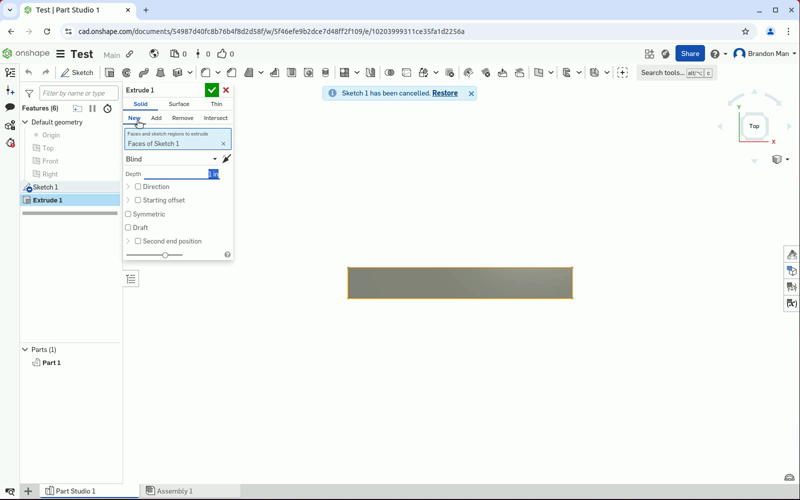
text(2.648)
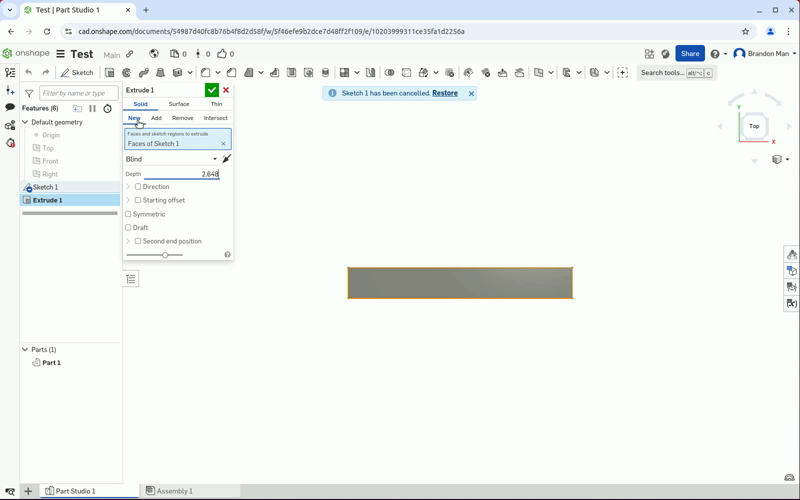
key(enter)
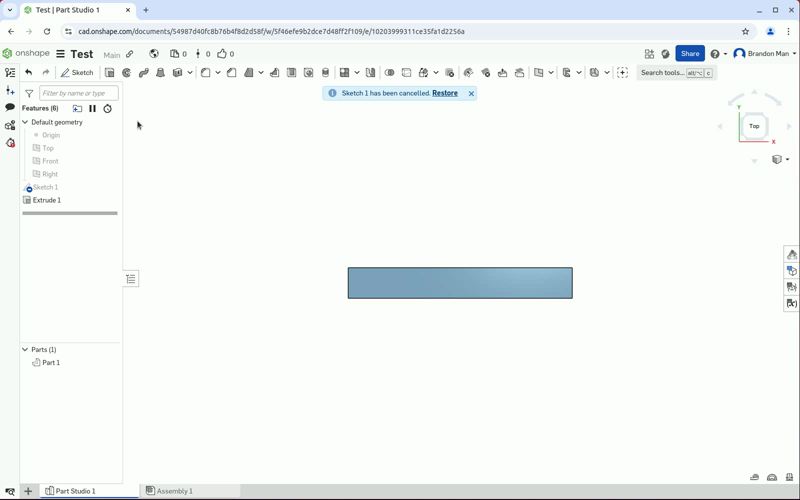
key(shift+h)
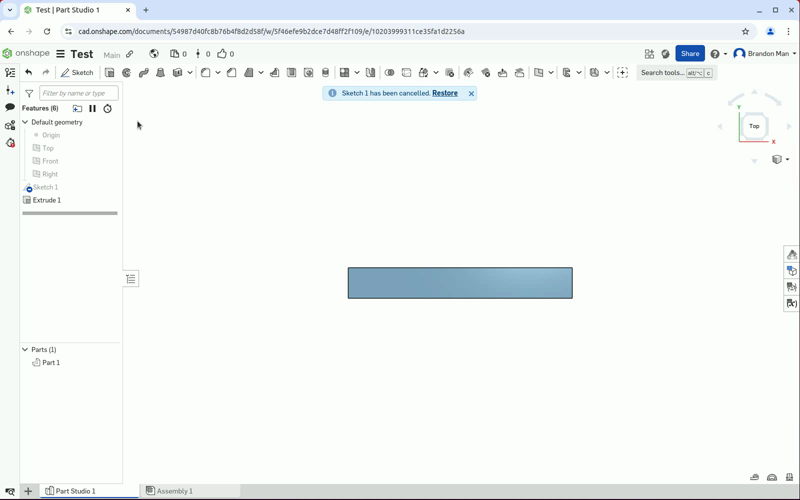
key(shift+h)
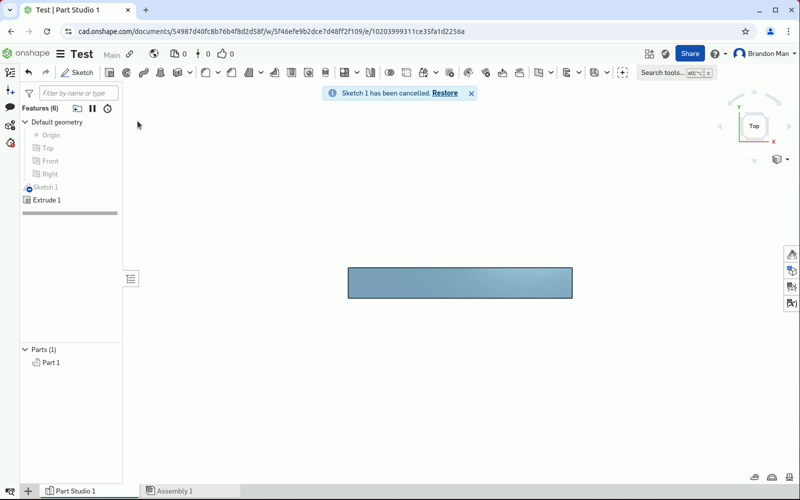
mouse_move(73, 189)
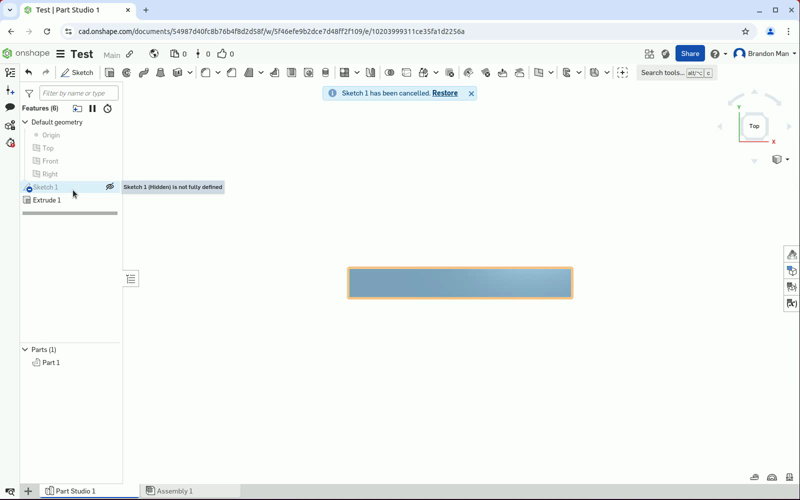
click(73, 189)
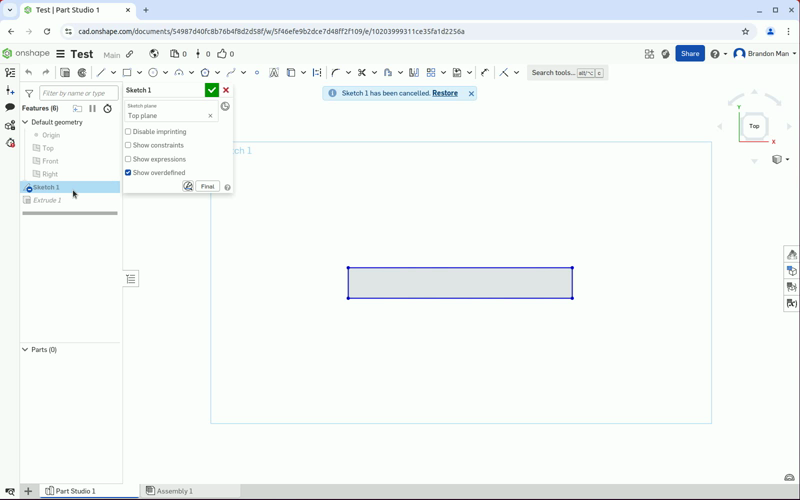
mouse_move(229, 92)
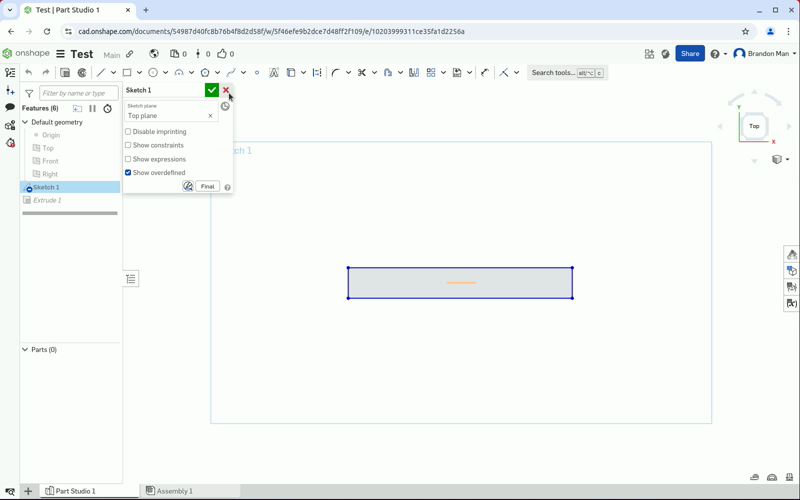
click(229, 92)
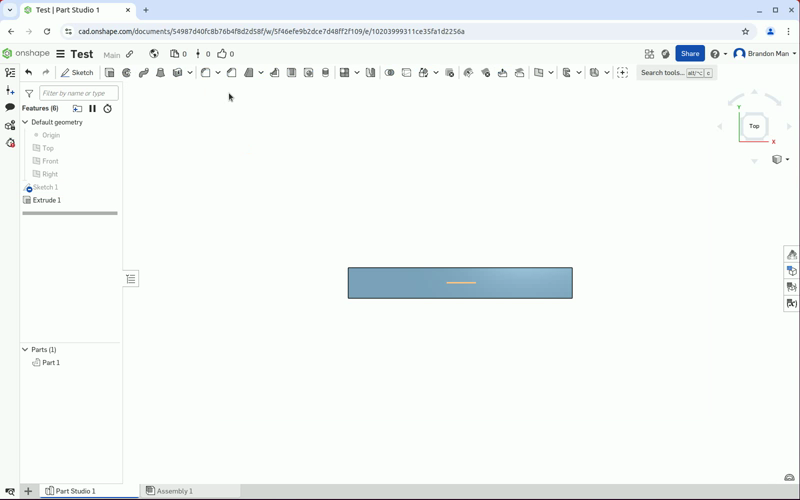
mouse_move(541, 75)
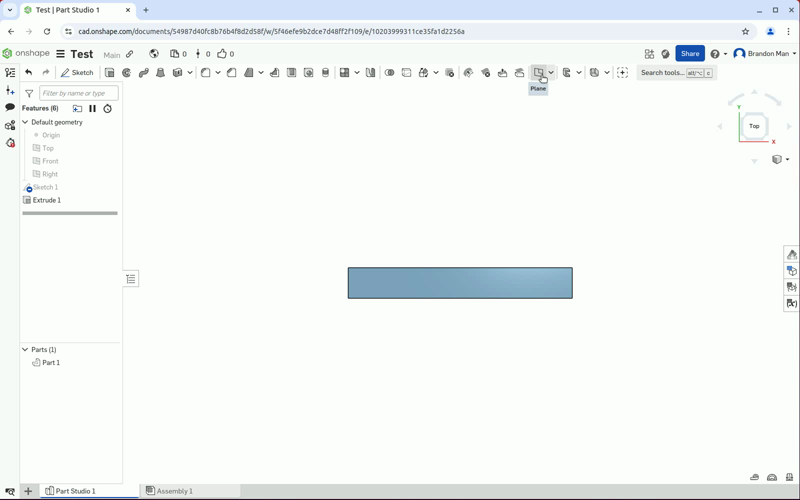
click(541, 75)
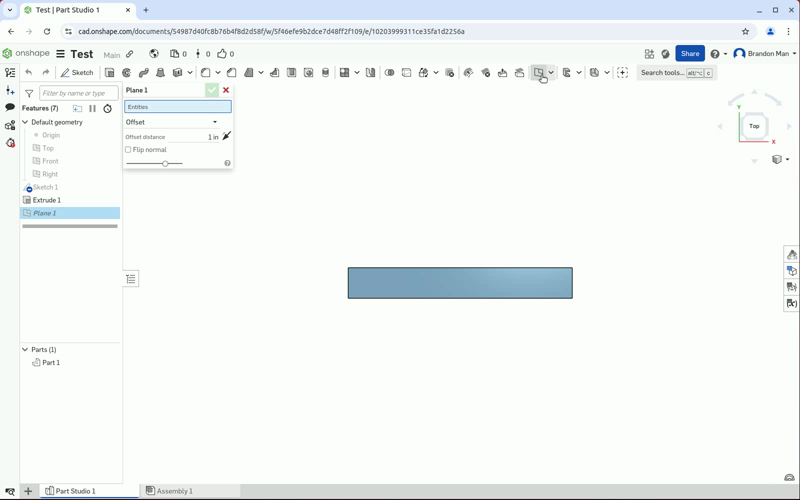
mouse_move(73, 150)
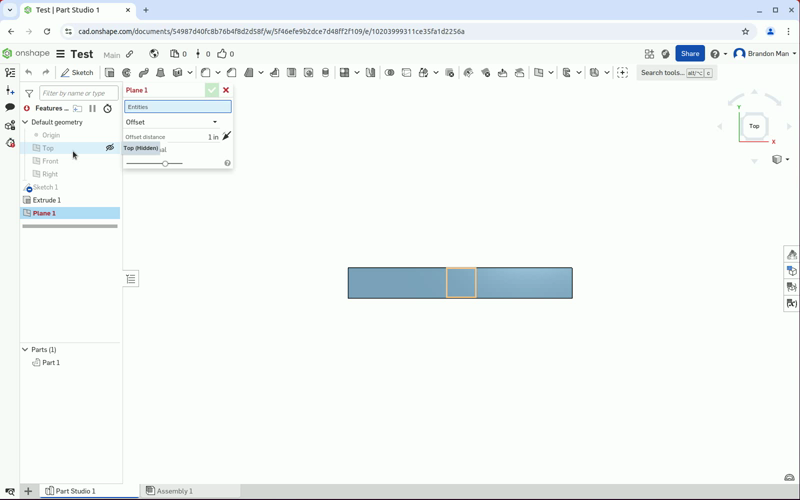
click(73, 150)
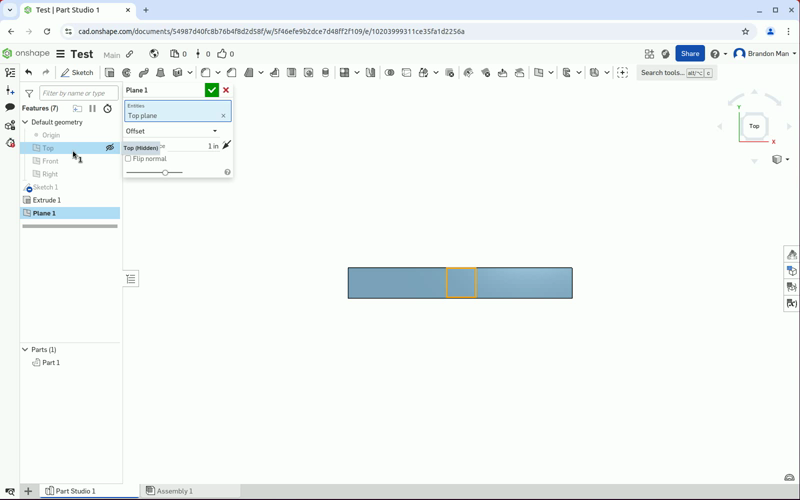
key(tab, 2)
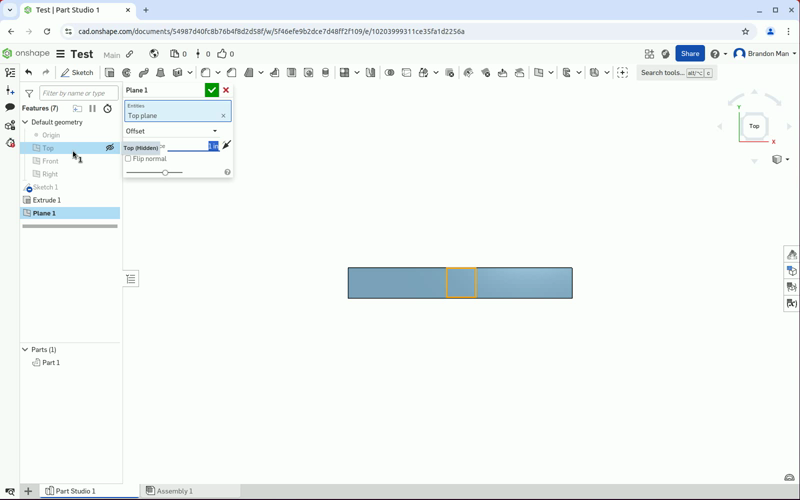
text(2.65)
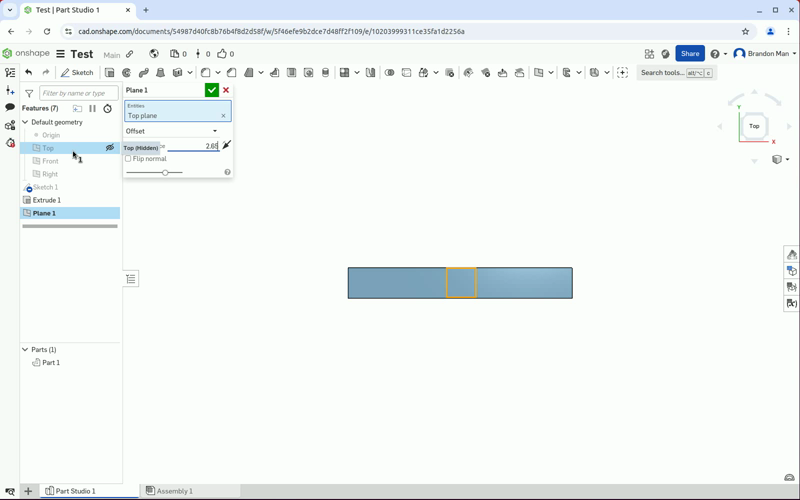
key(enter, 2)
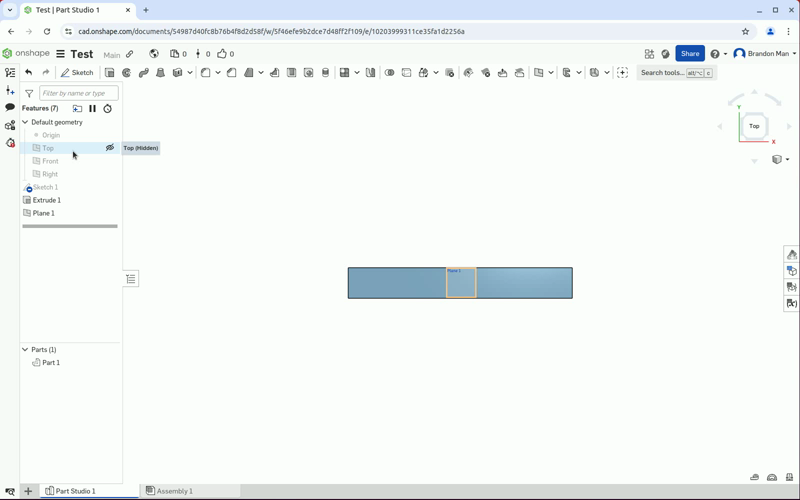
key(shift+s)
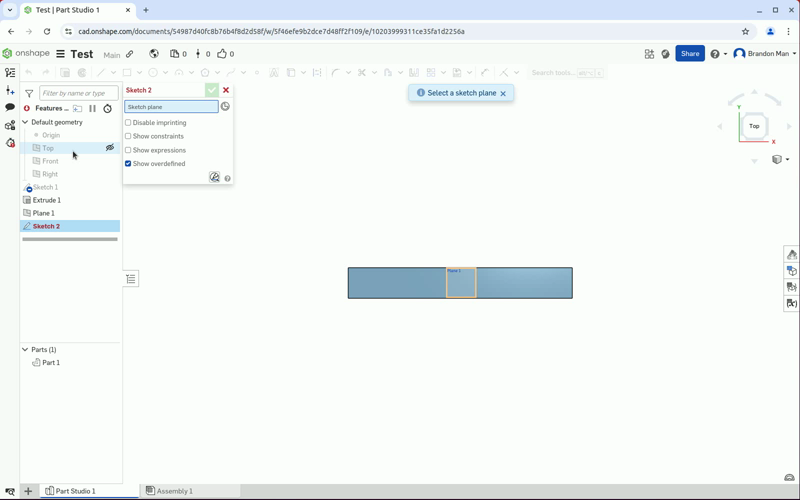
mouse_move(73, 215)
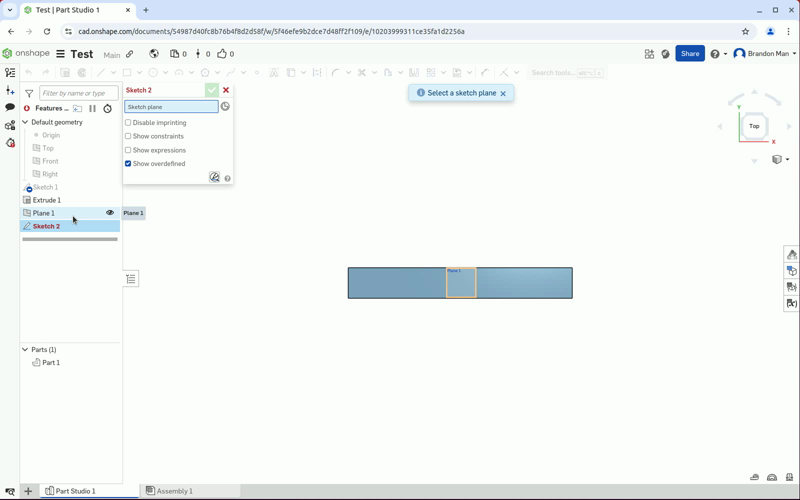
click(73, 215)
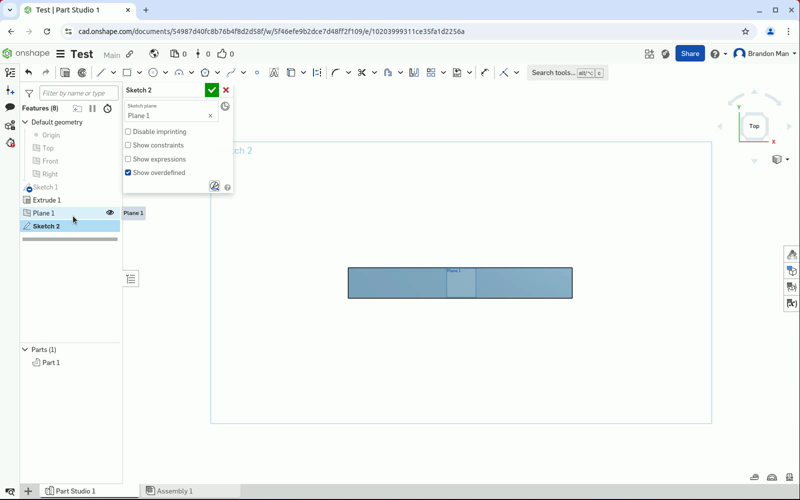
mouse_move(73, 352)
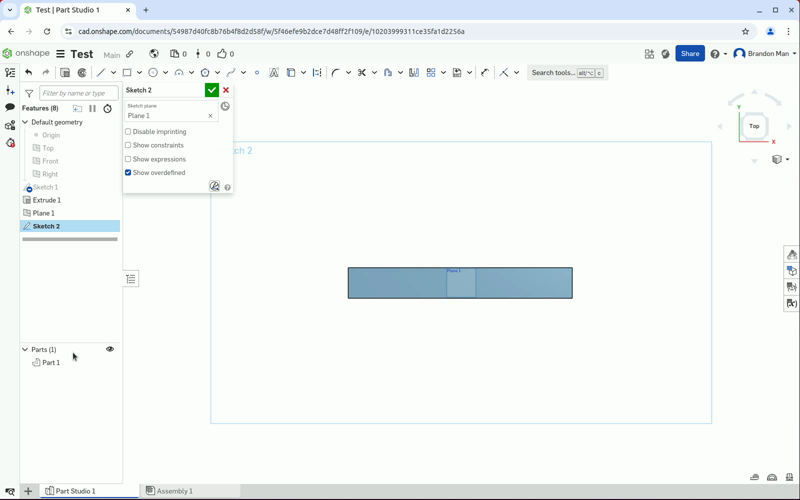
key(y)
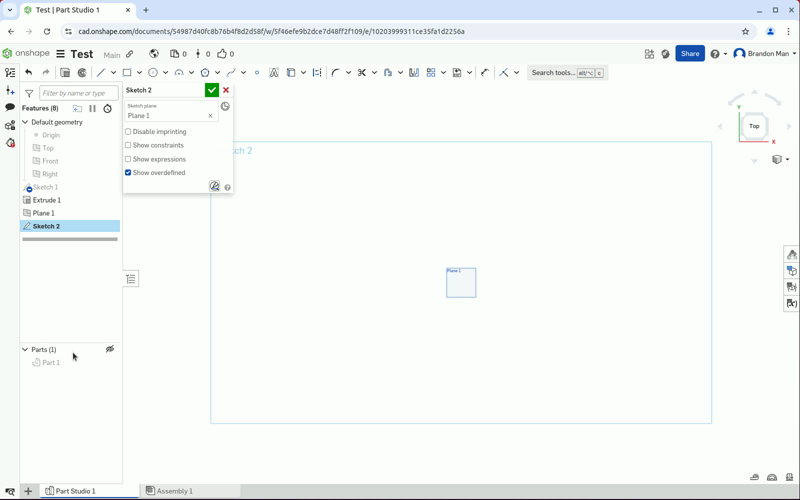
key(l)
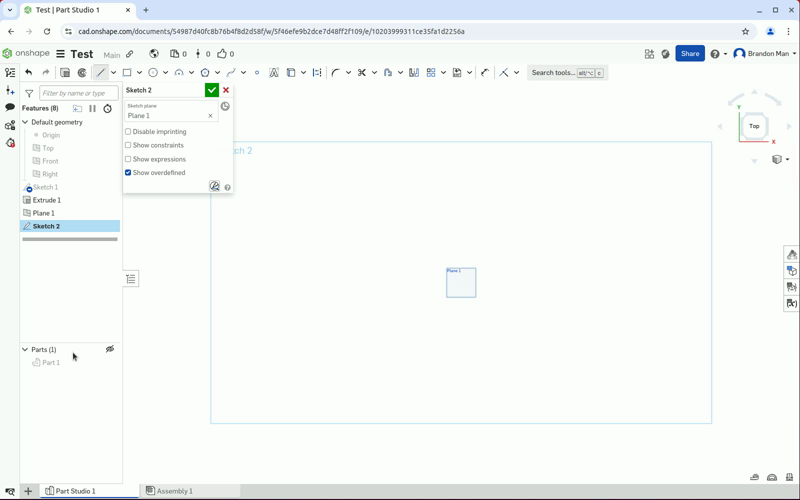
key_down(shift)
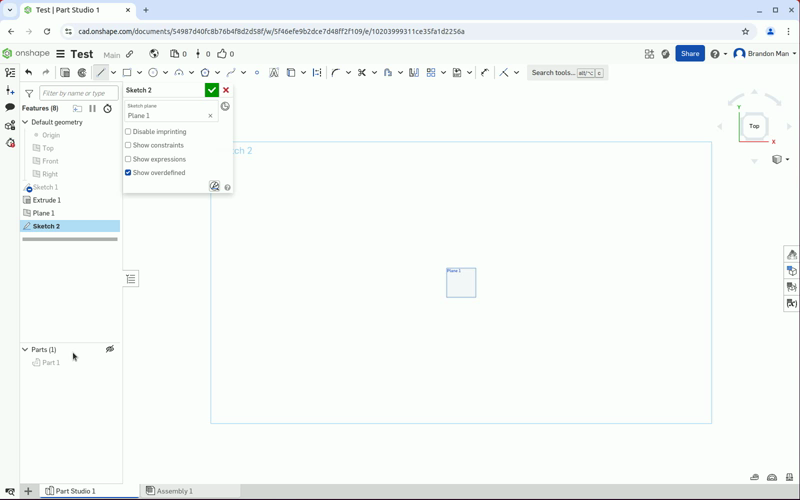
mouse_move(445, 298)
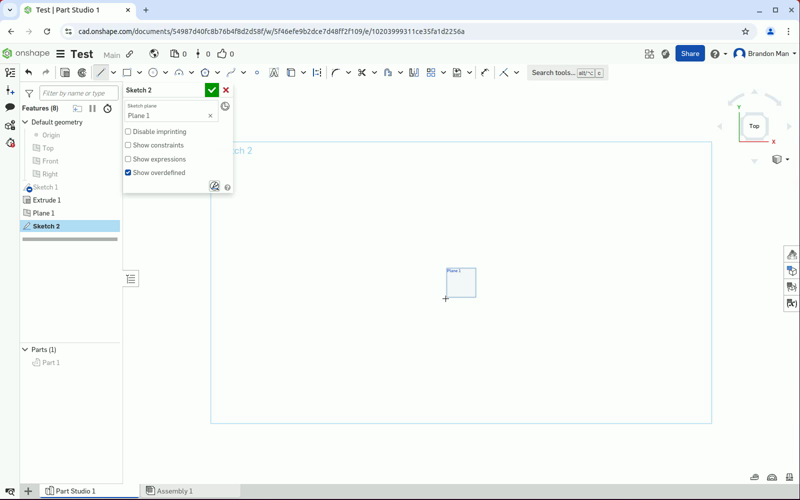
click(445, 298)
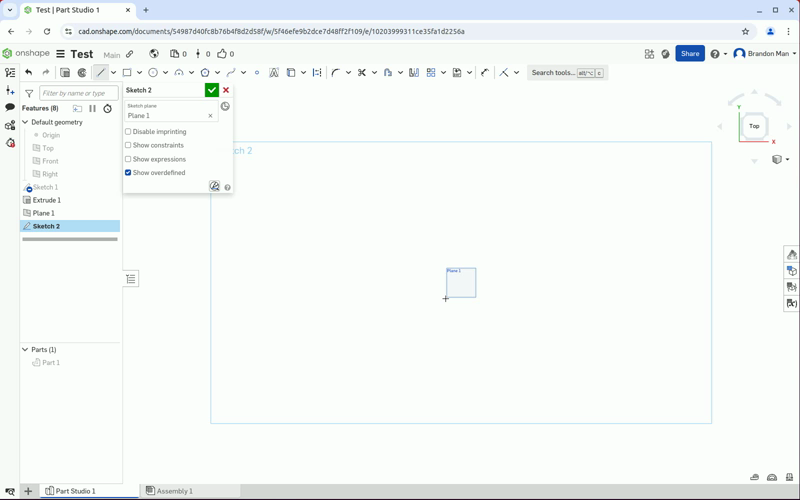
key_up(shift)
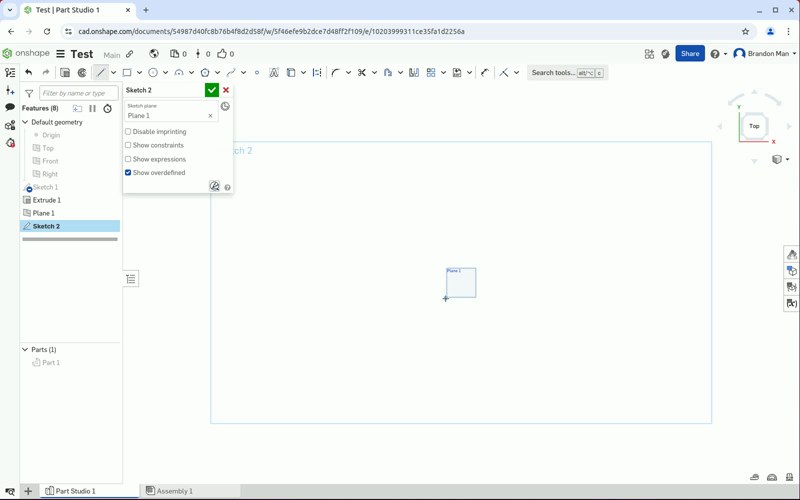
key_down(shift)
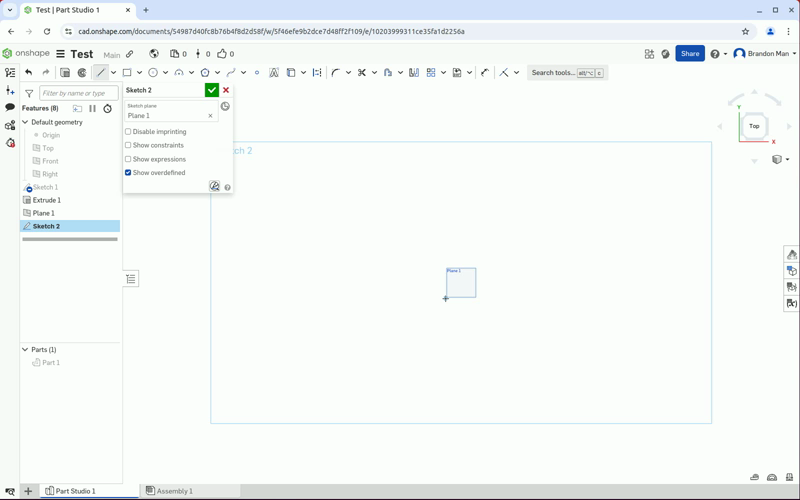
mouse_move(475, 298)
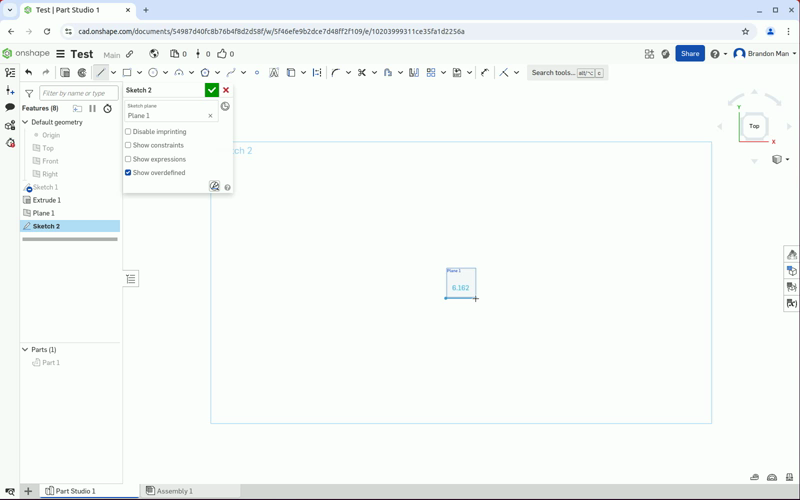
mouse_move(477, 298)
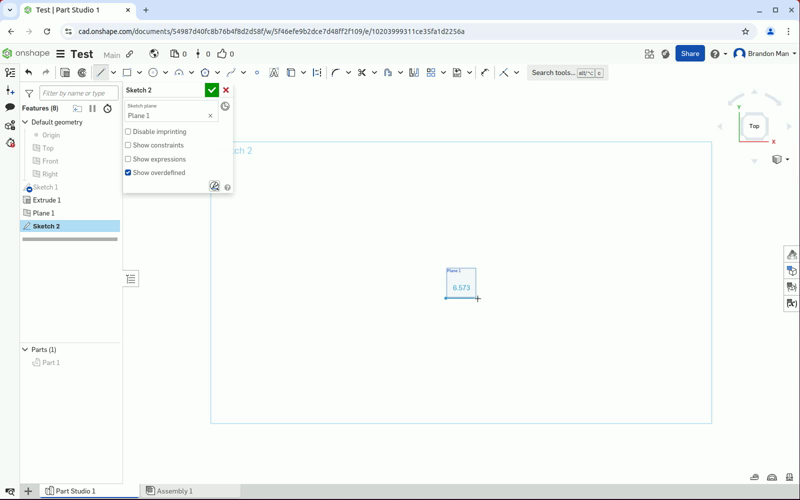
click(477, 298)
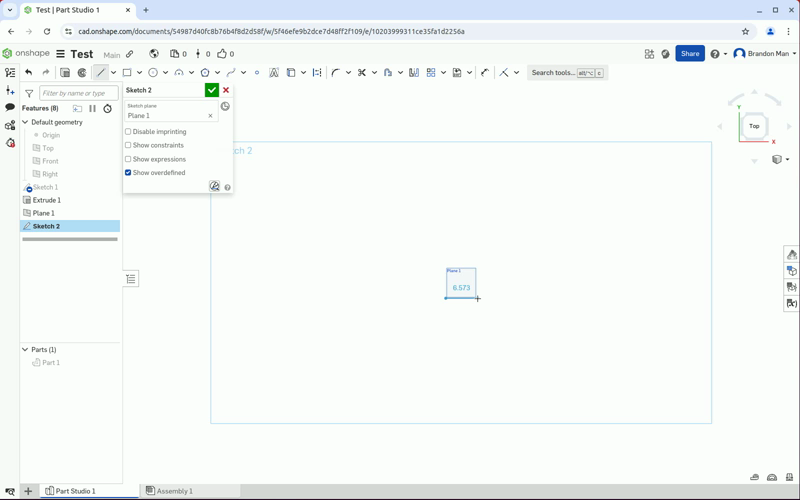
key_up(shift)
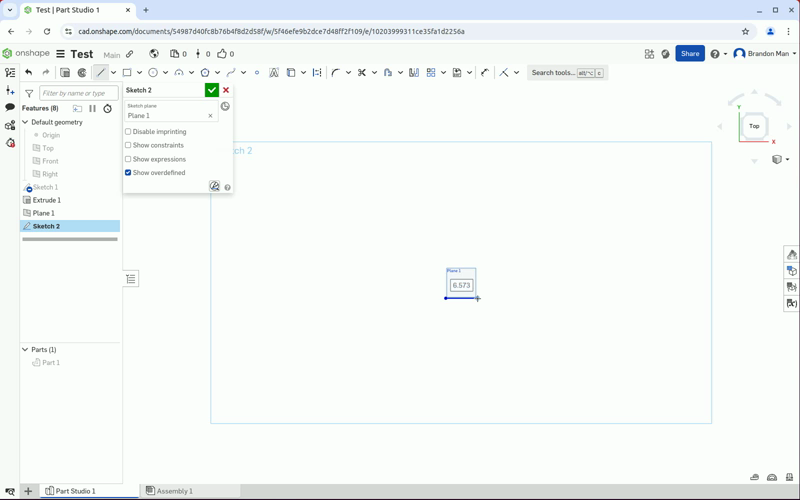
key_down(shift)
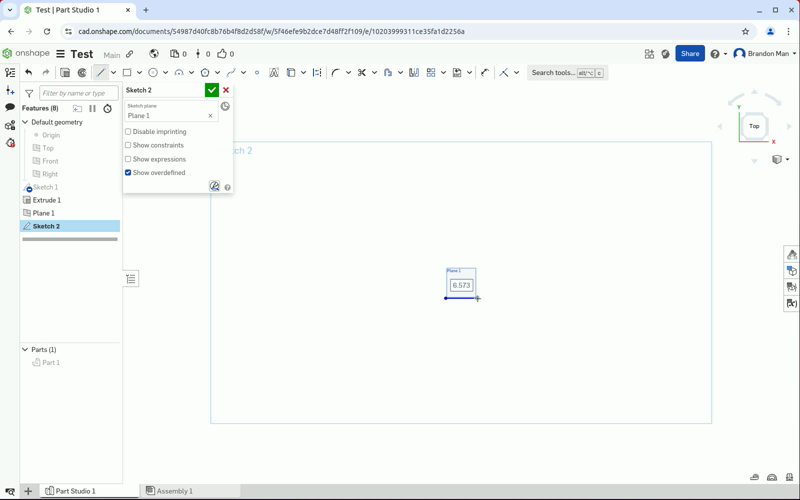
mouse_move(507, 298)
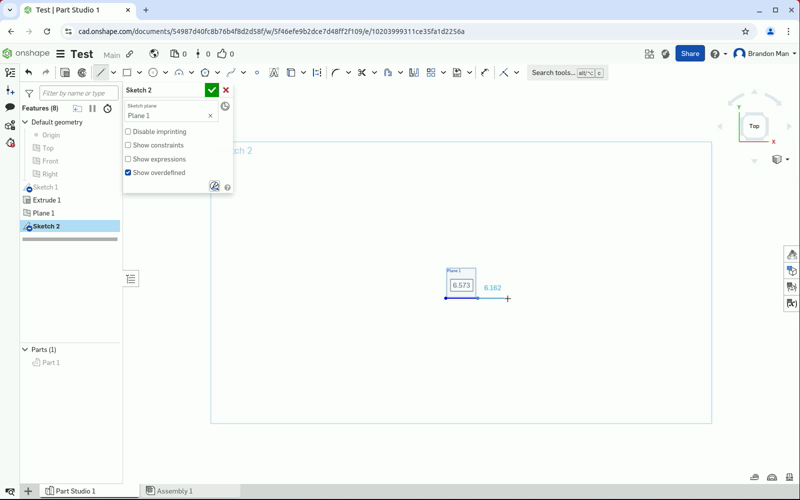
mouse_move(477, 265)
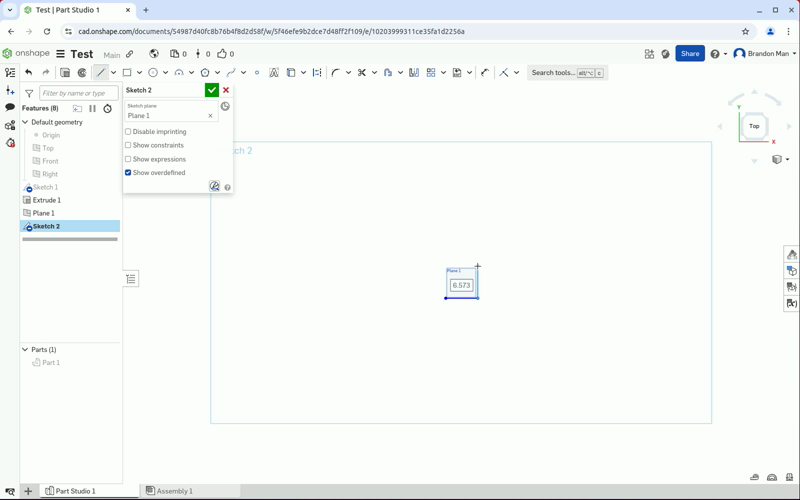
click(477, 265)
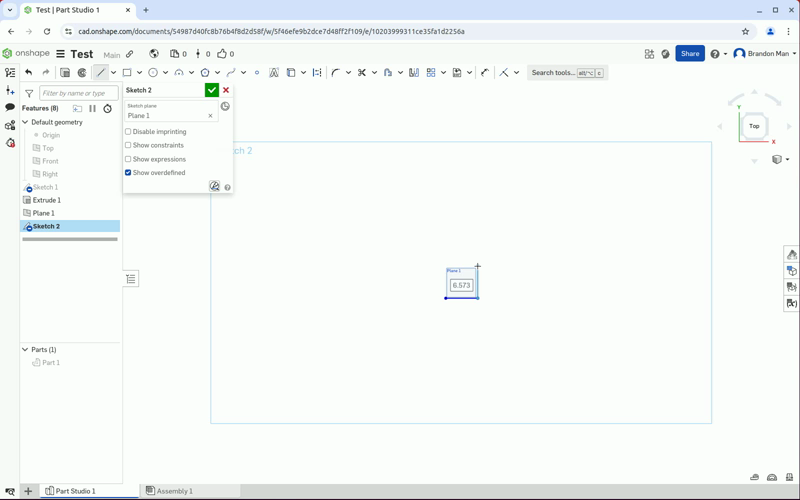
key_up(shift)
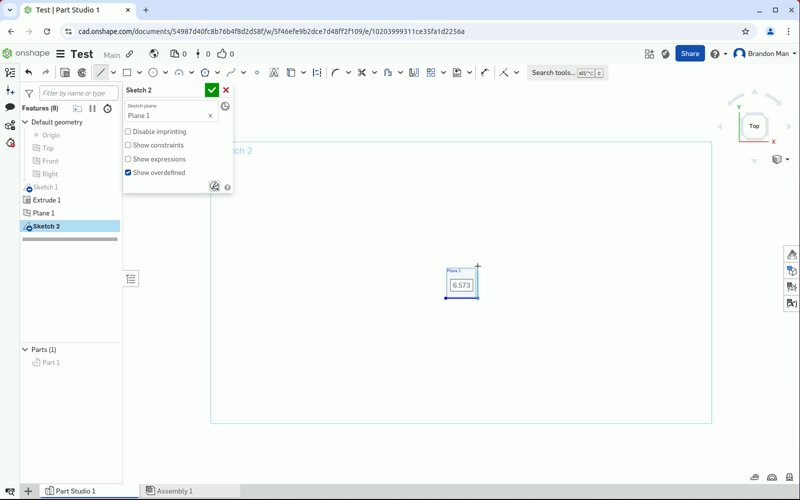
key_down(shift)
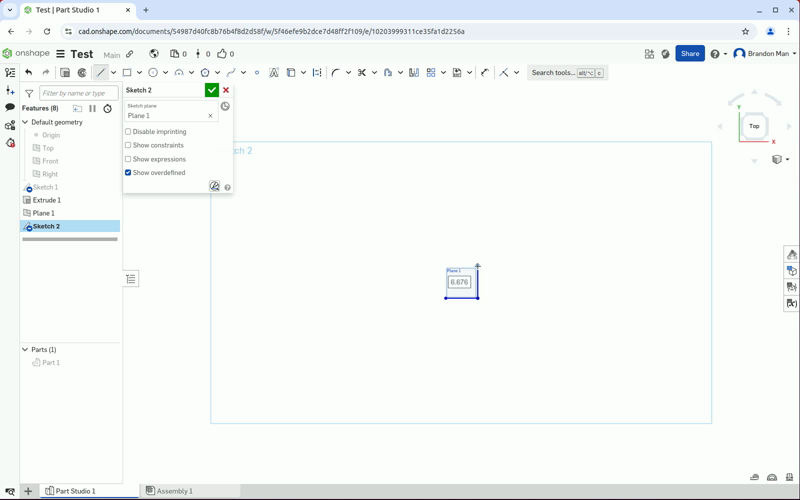
mouse_move(507, 265)
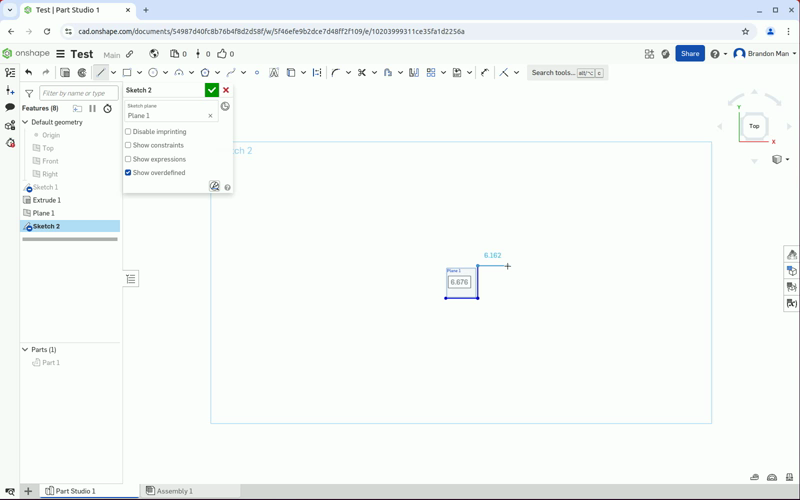
mouse_move(445, 265)
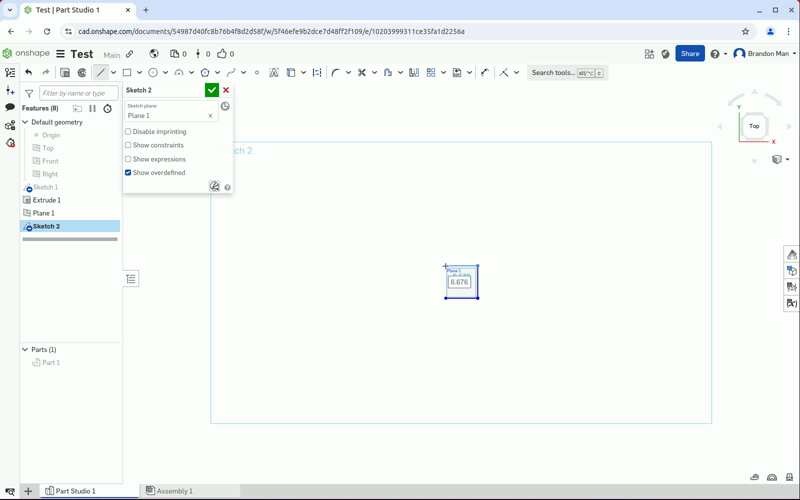
click(445, 265)
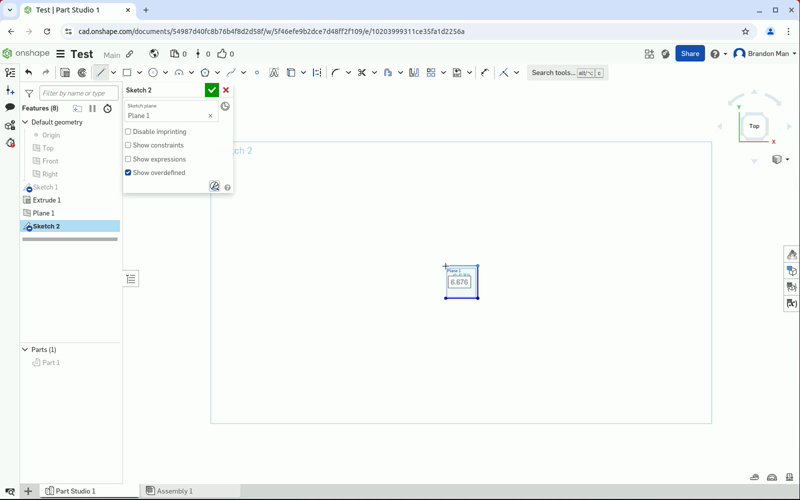
key_up(shift)
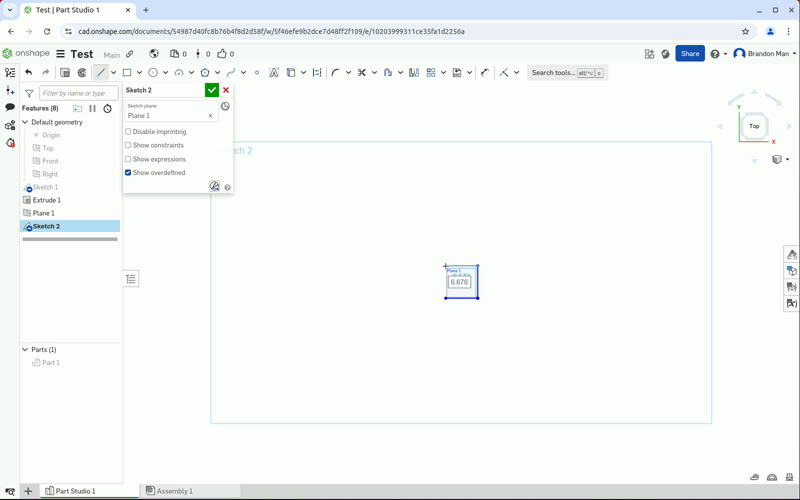
mouse_move(475, 265)
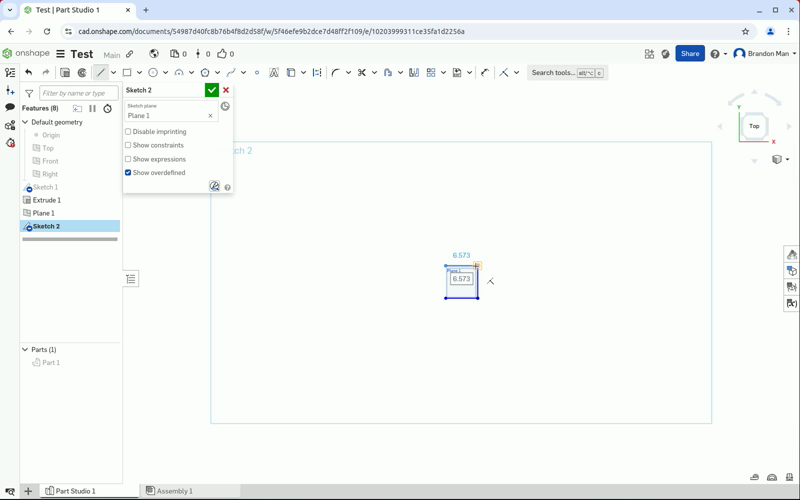
key_down(shift)
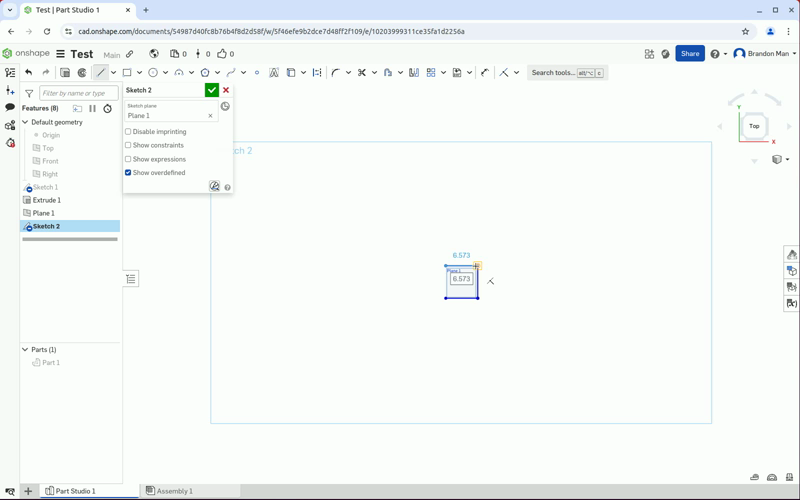
mouse_move(445, 298)
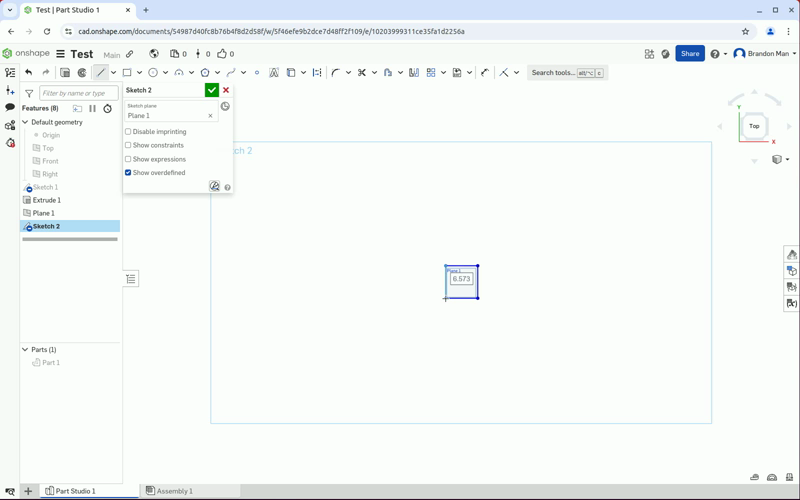
key_up(shift)
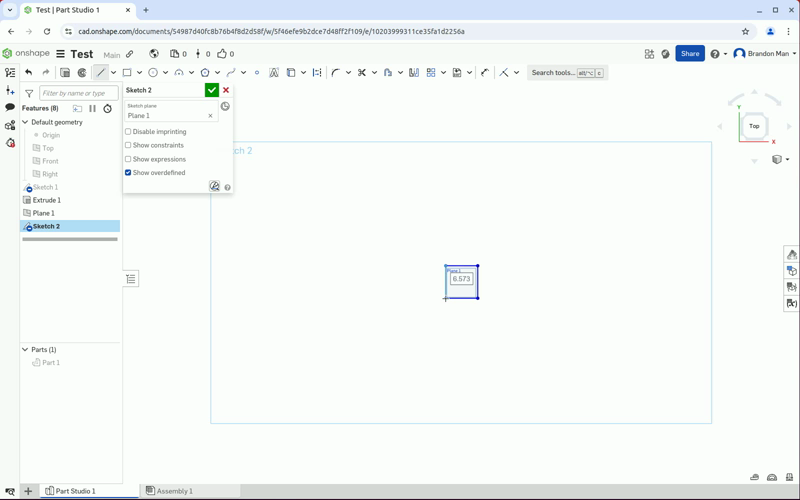
click(445, 298)
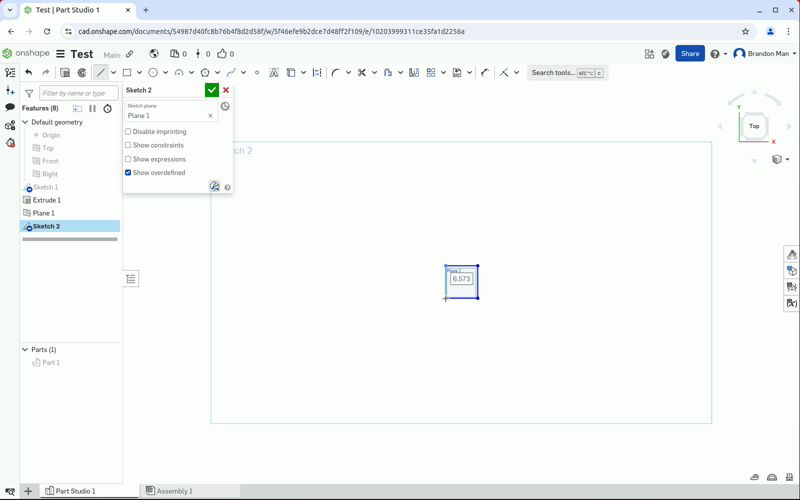
key(esc)
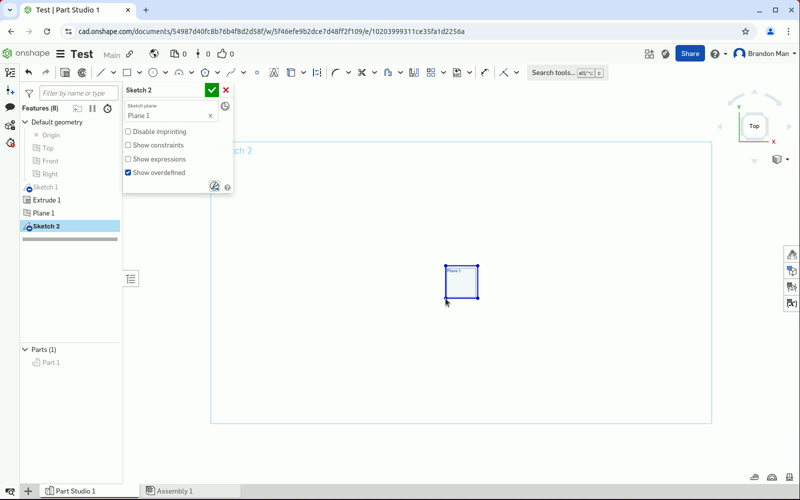
mouse_move(462, 286)
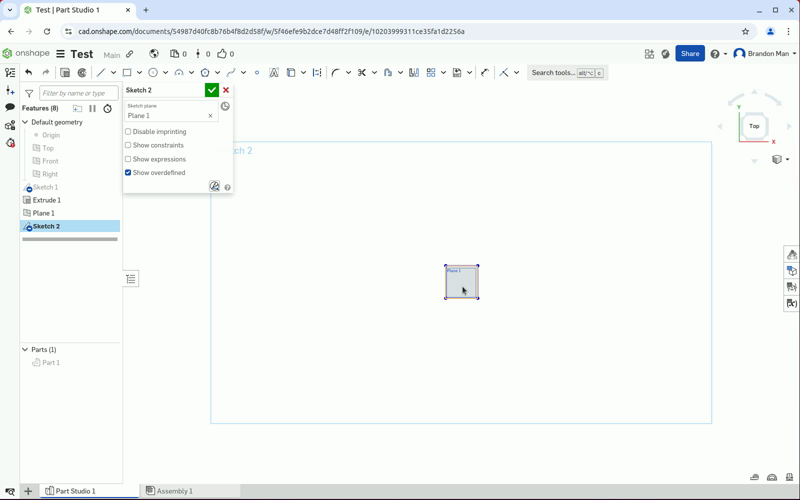
scroll(6)
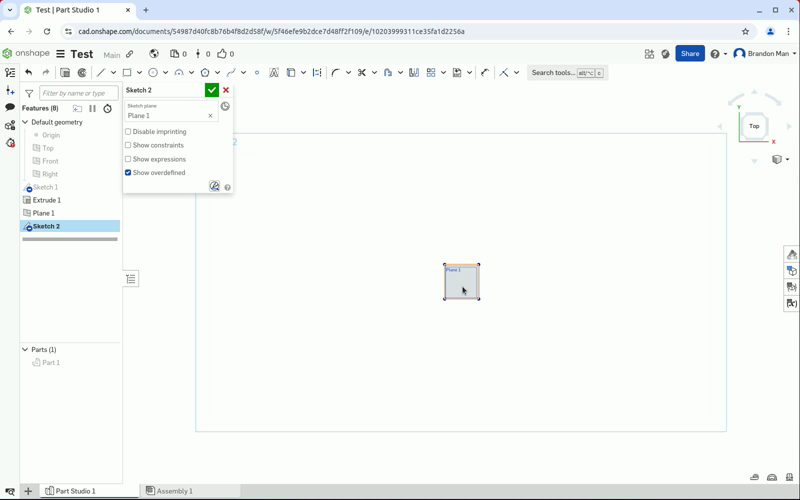
scroll(6)
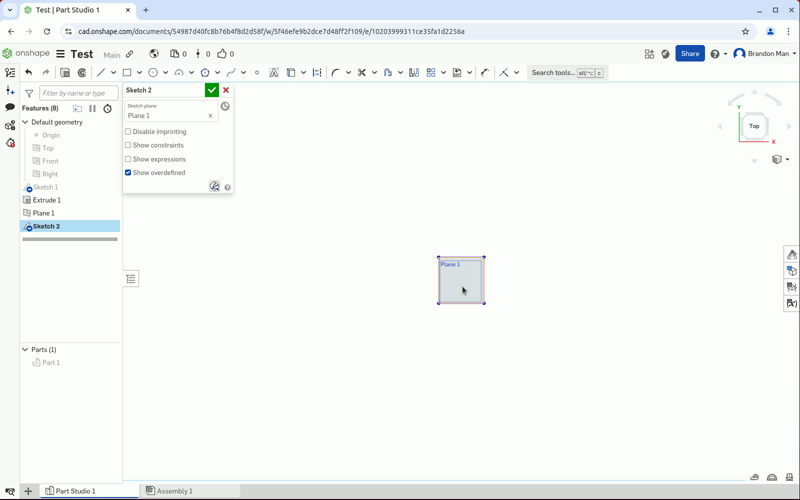
scroll(6)
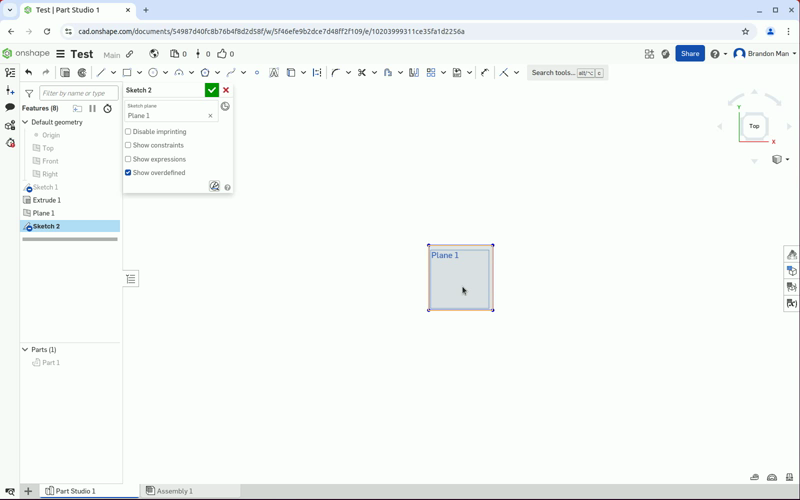
scroll(6)
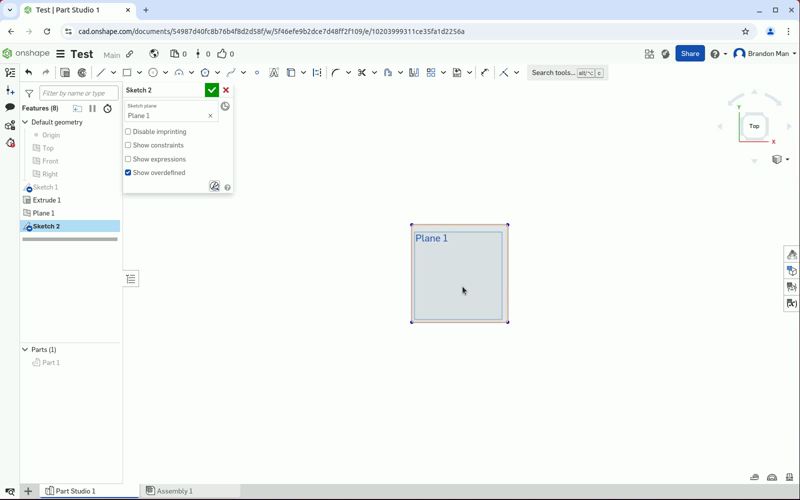
scroll(6)
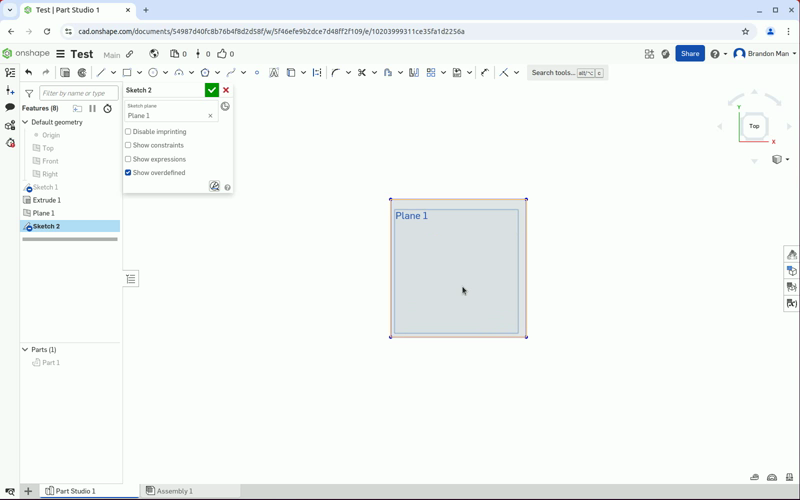
scroll(6)
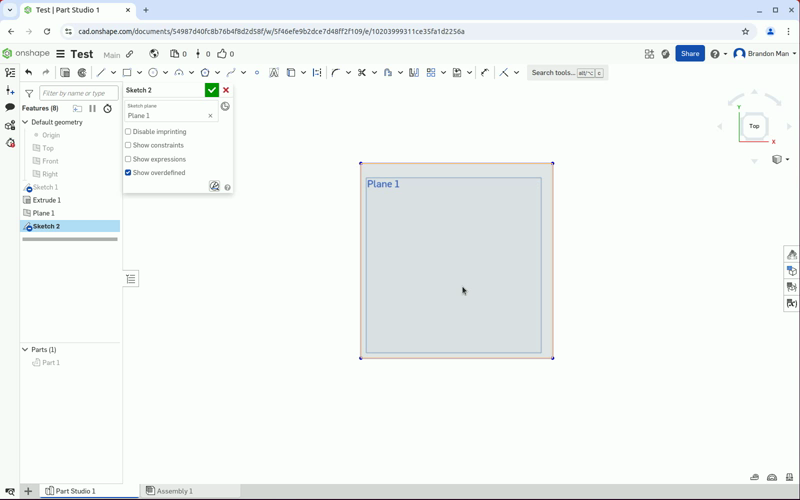
scroll(6)
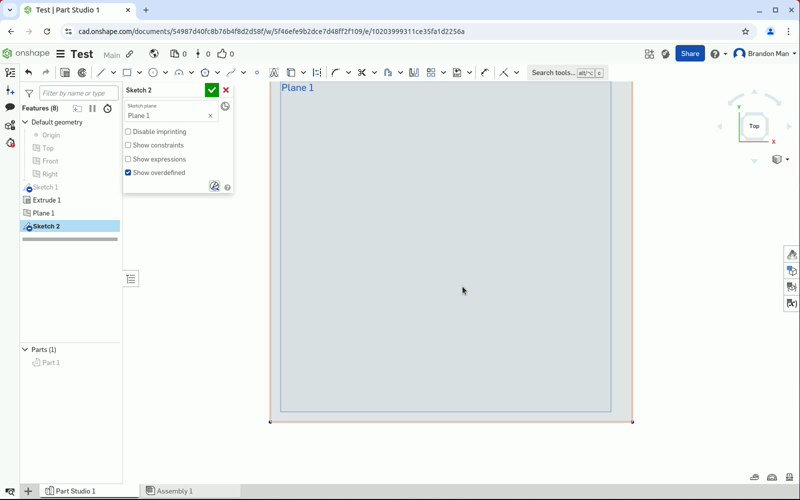
click(462, 286)
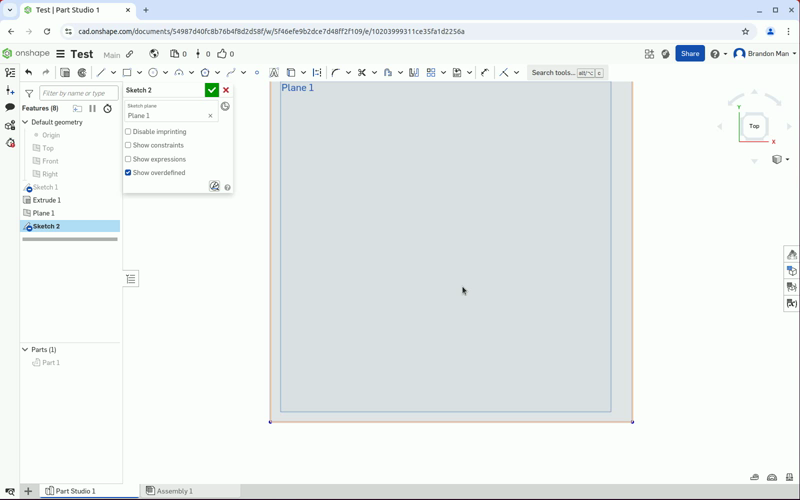
scroll(-6)
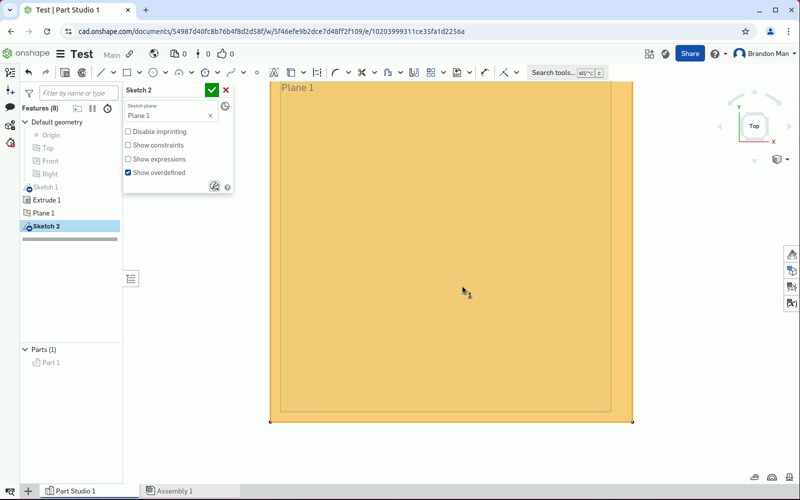
scroll(-6)
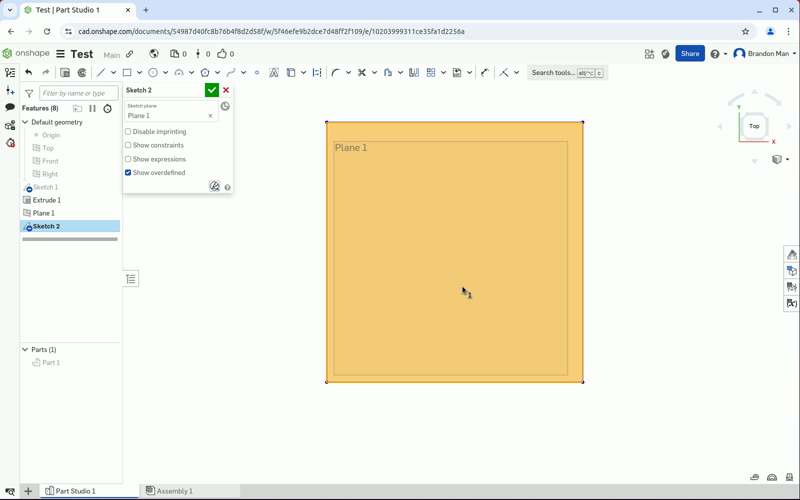
scroll(-6)
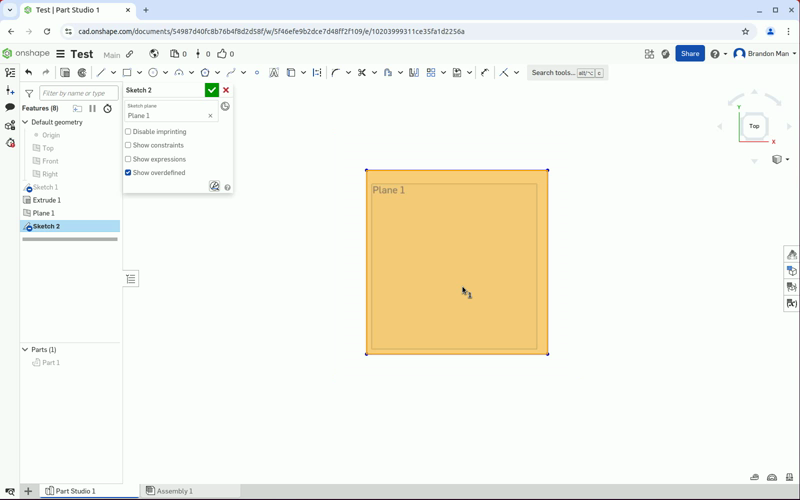
scroll(-6)
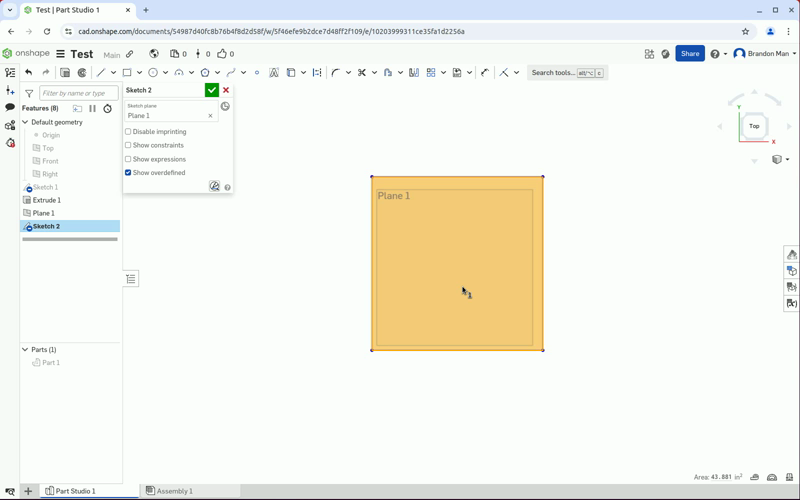
scroll(-6)
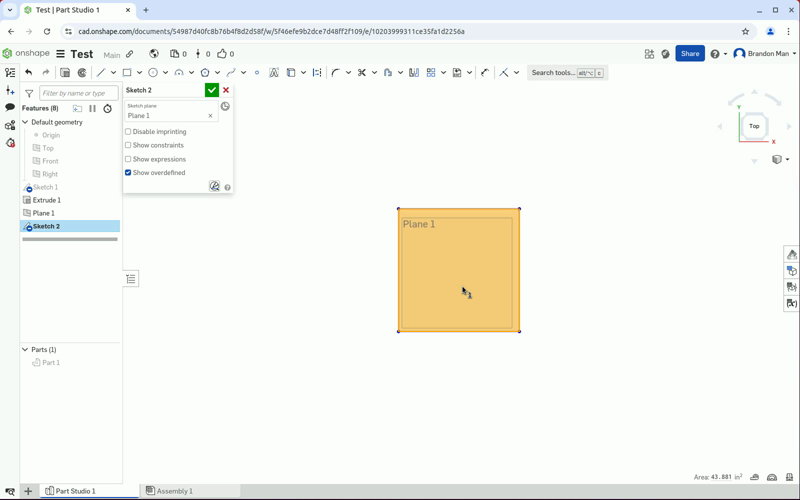
scroll(-6)
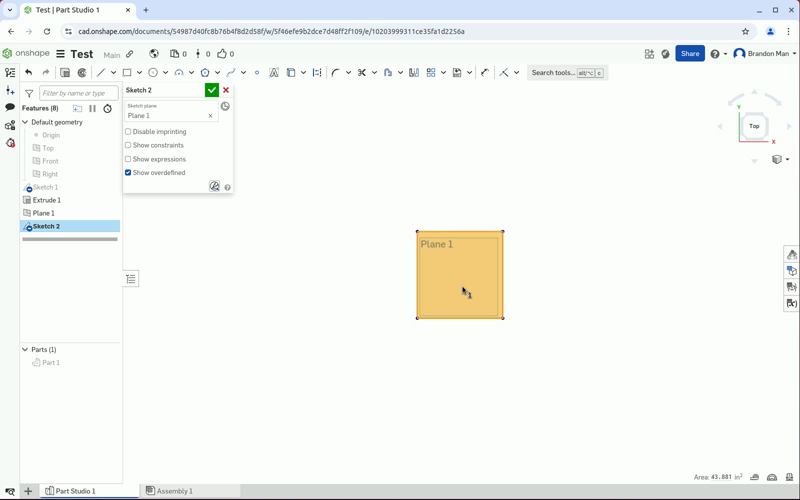
scroll(-6)
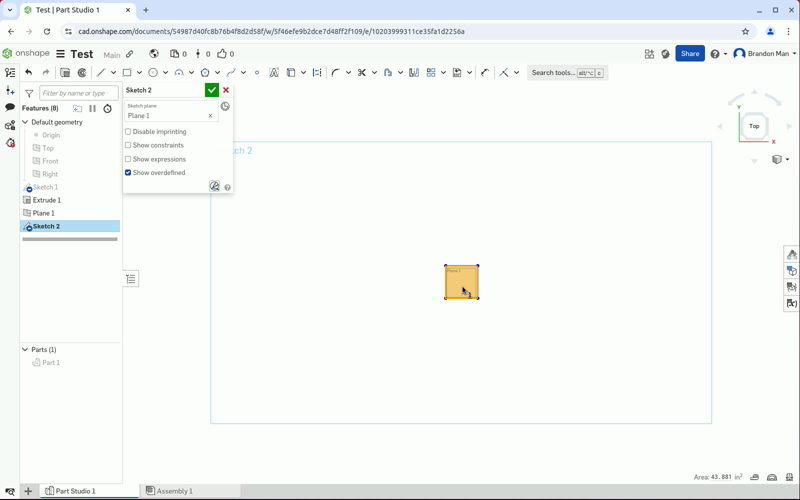
mouse_move(73, 352)
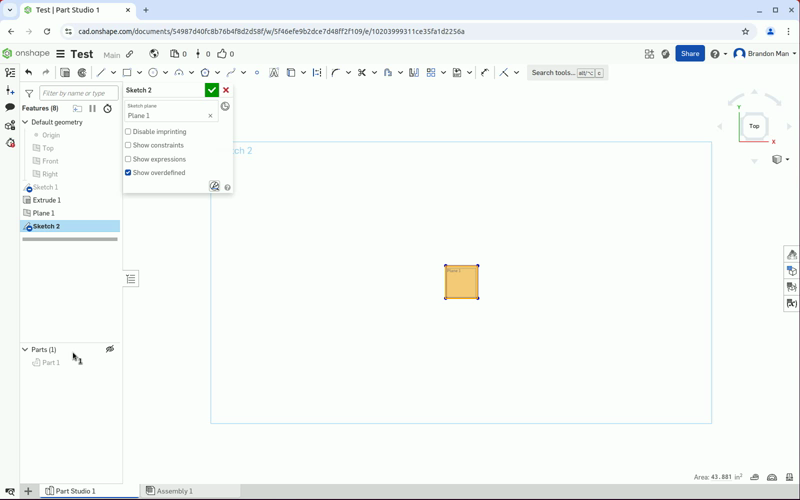
key(shift+y)
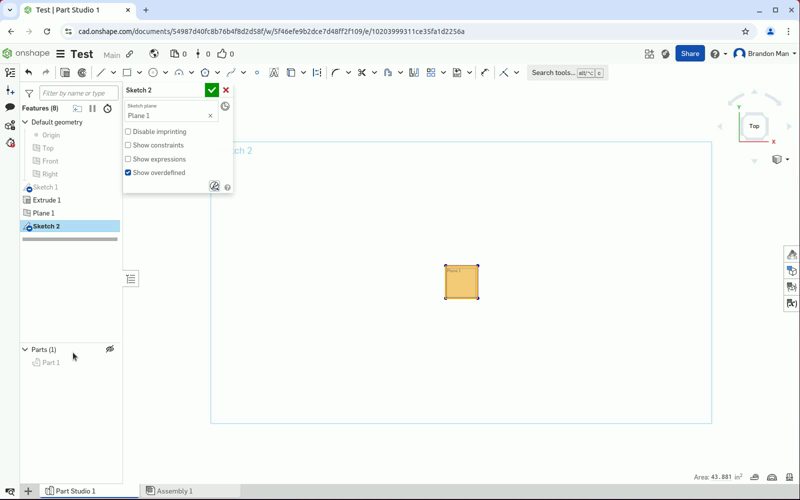
key(shift+e)
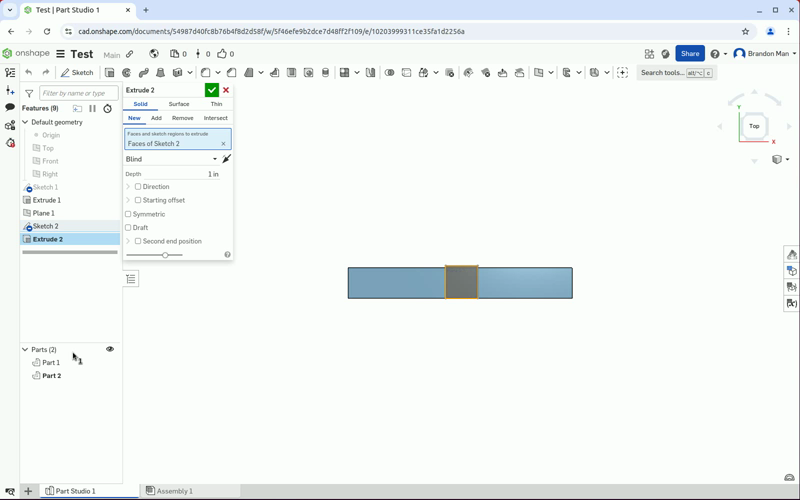
mouse_move(143, 106)
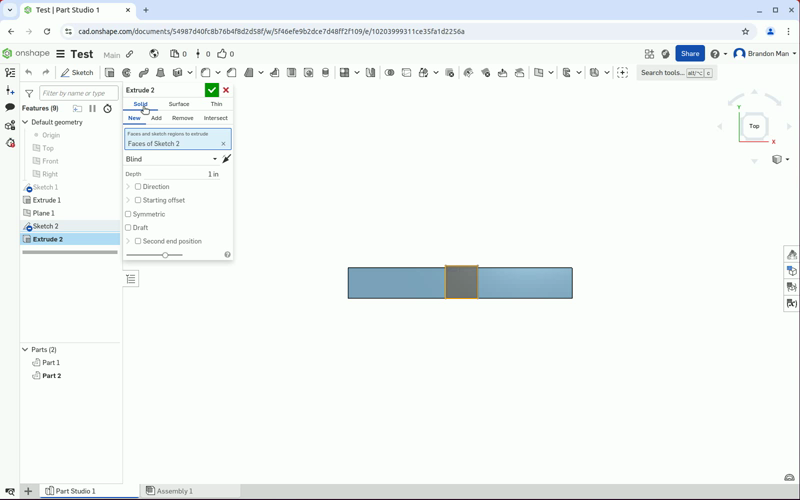
click(143, 106)
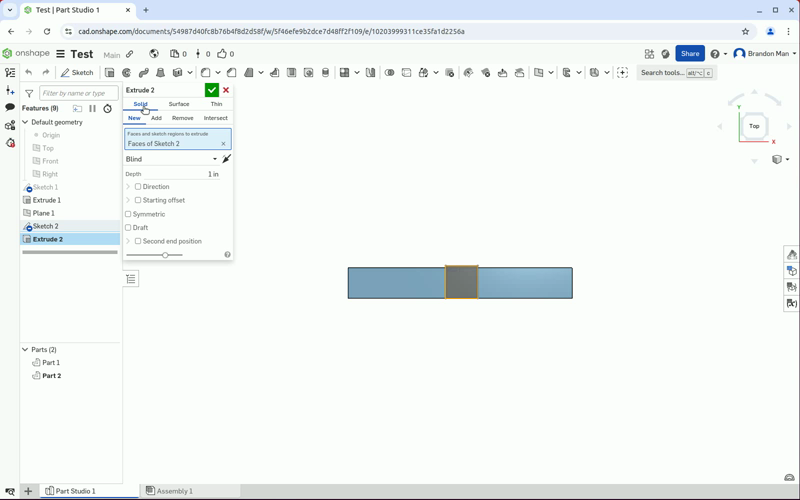
mouse_move(186, 120)
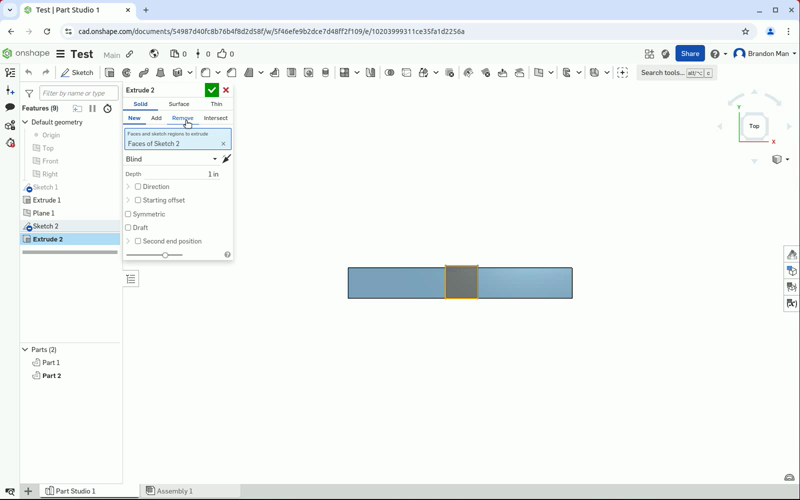
click(186, 120)
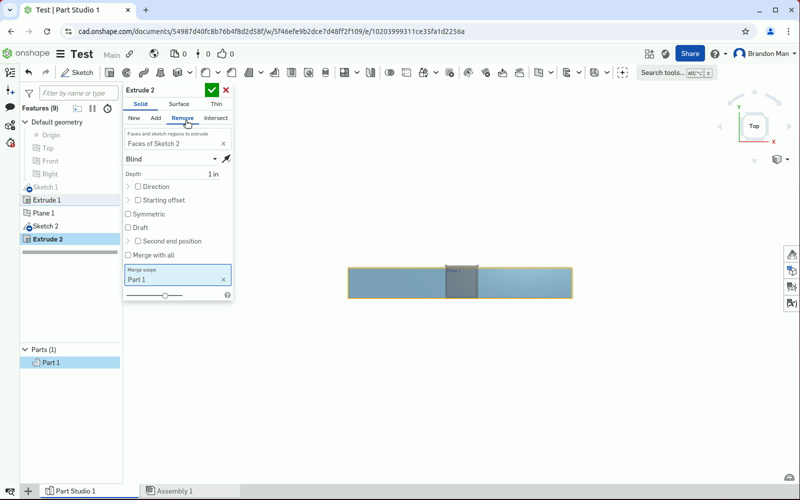
key(tab, 4)
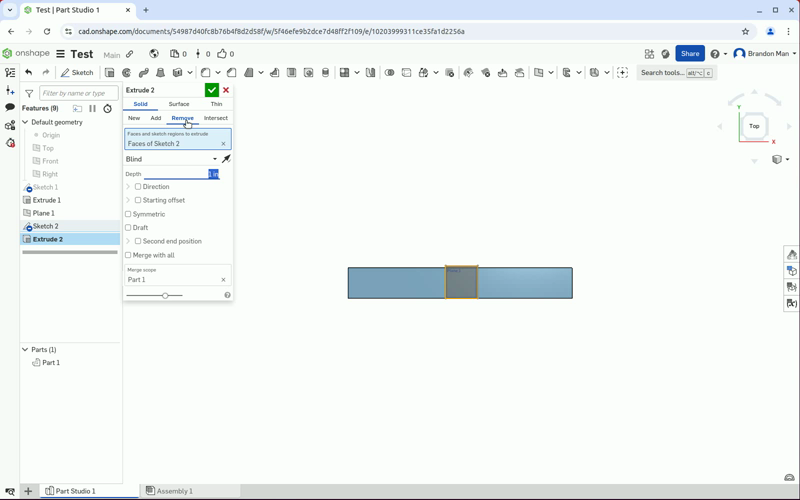
text(1.204)
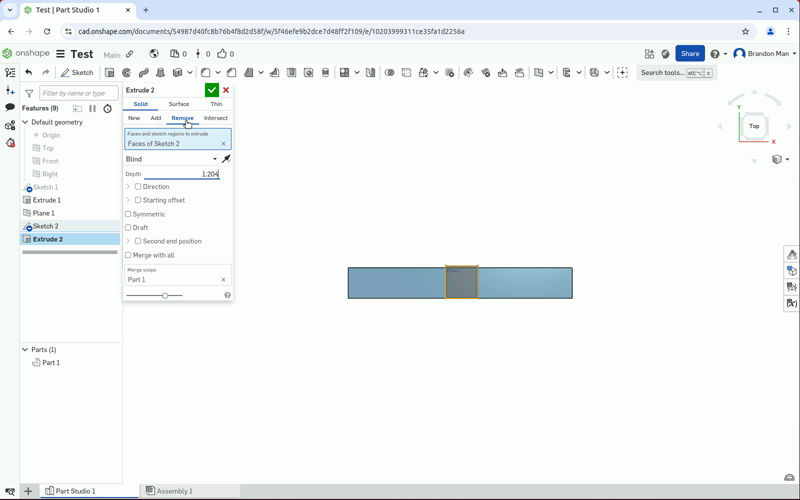
key(tab, 6)
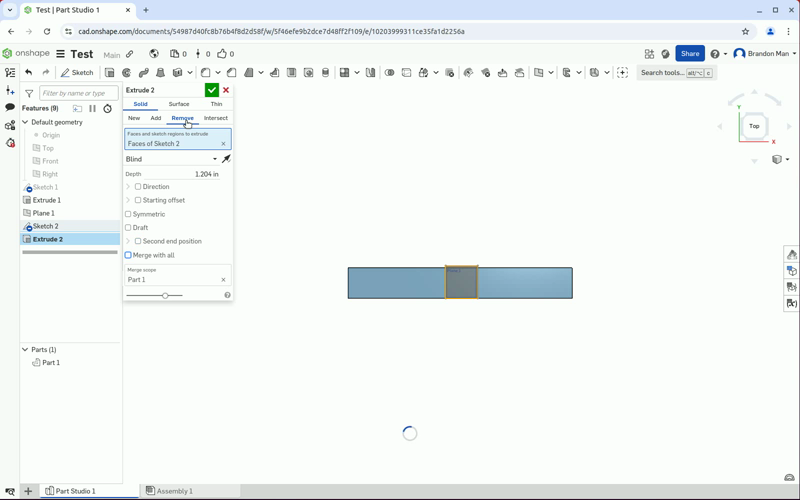
key(space)
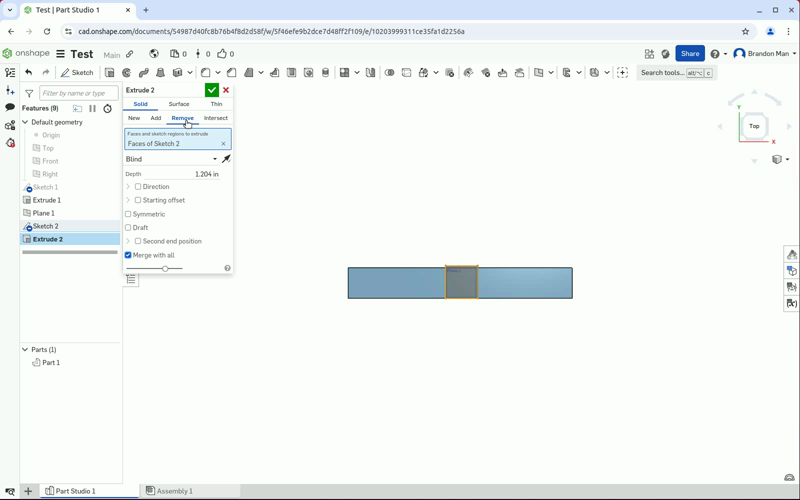
key(enter)
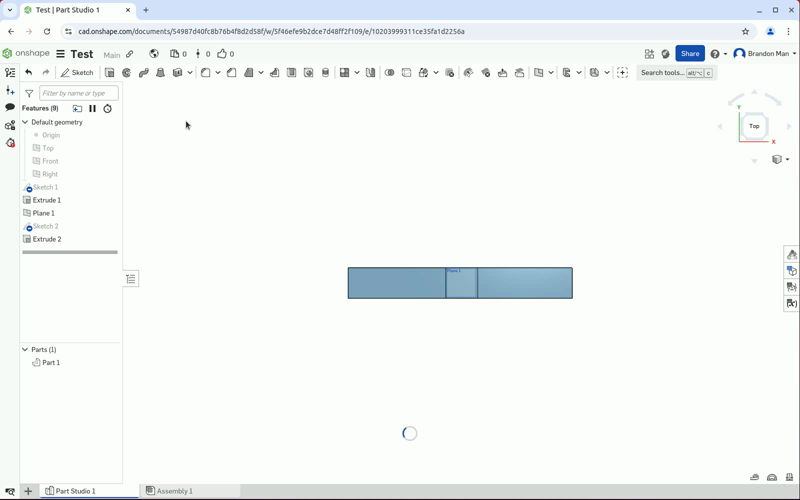
key(shift+h)
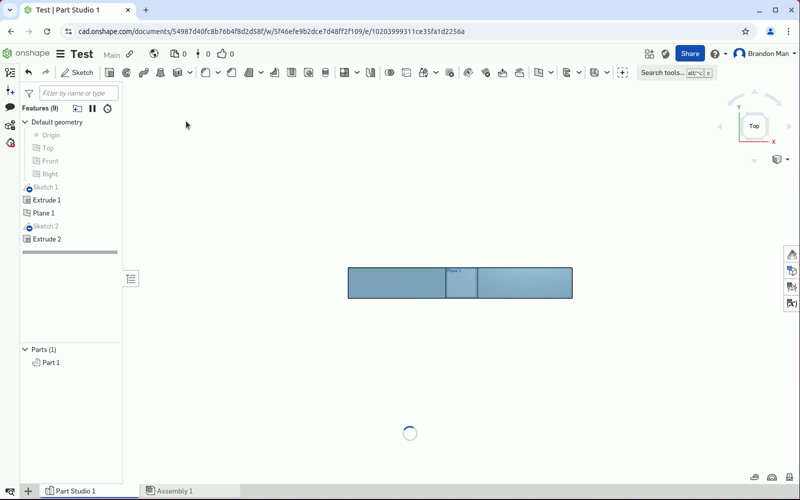
key(shift+h)
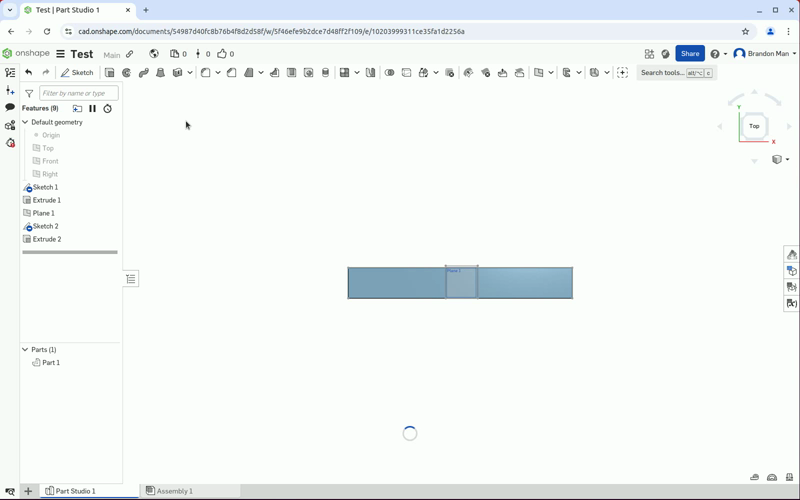
key(shift+7)
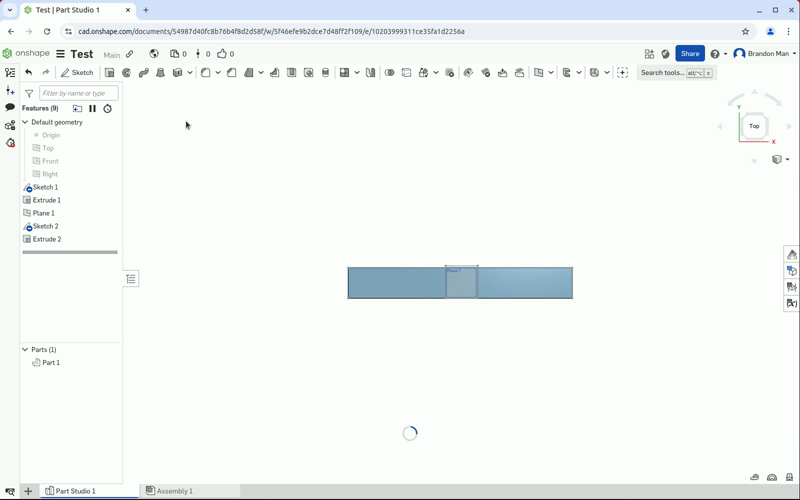
key(up, 3)
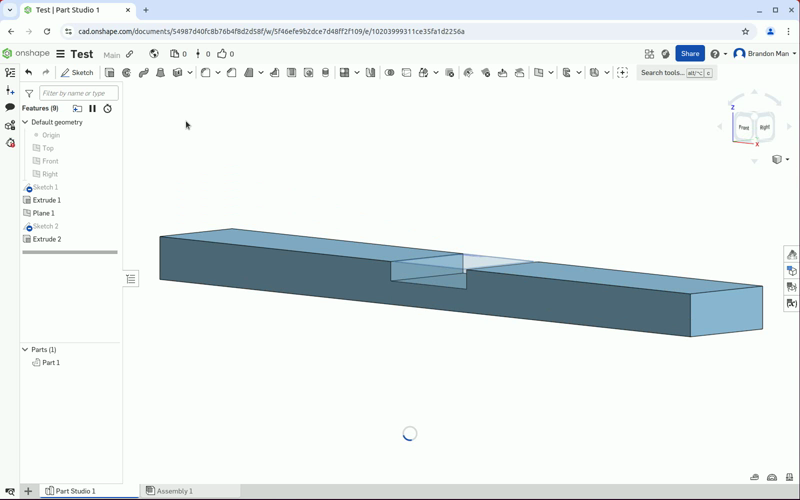
key(left, 3)
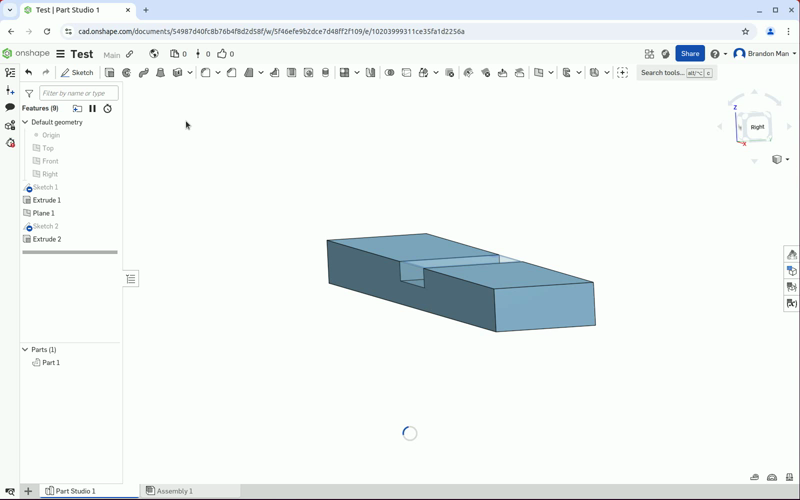
key(right, 3)
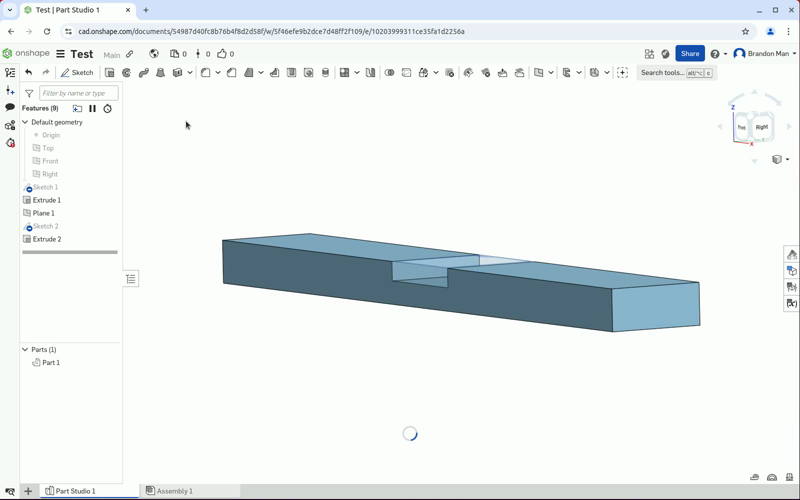
key(down, 3)
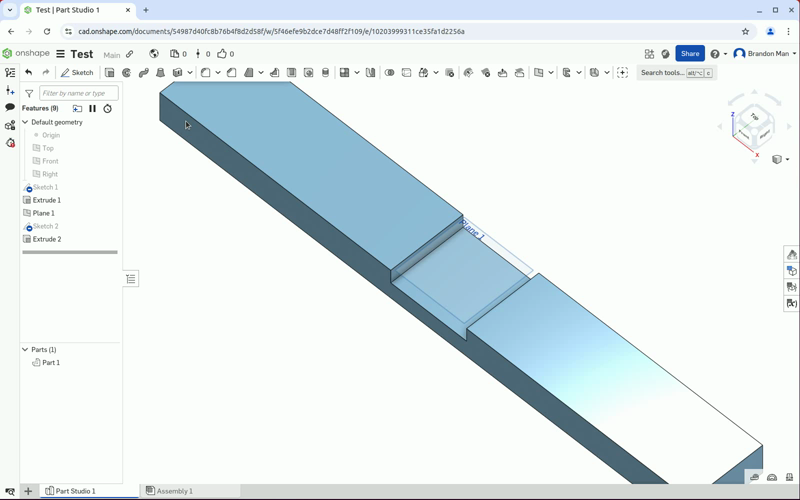
mouse_move(73, 189)
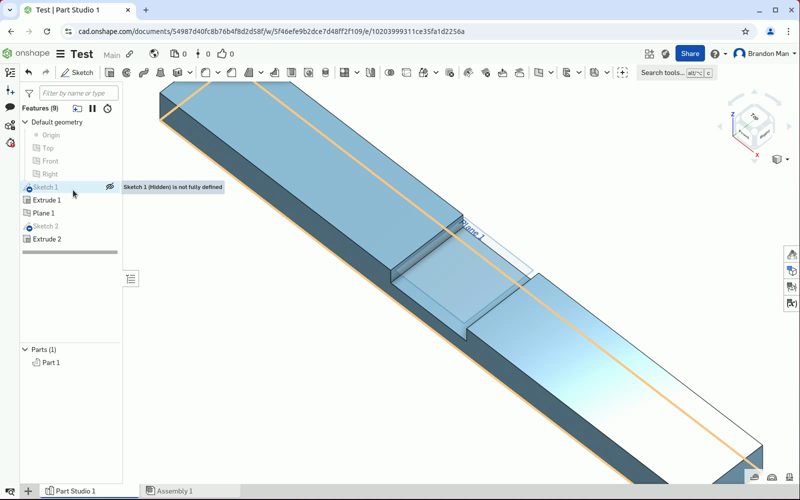
click(73, 189)